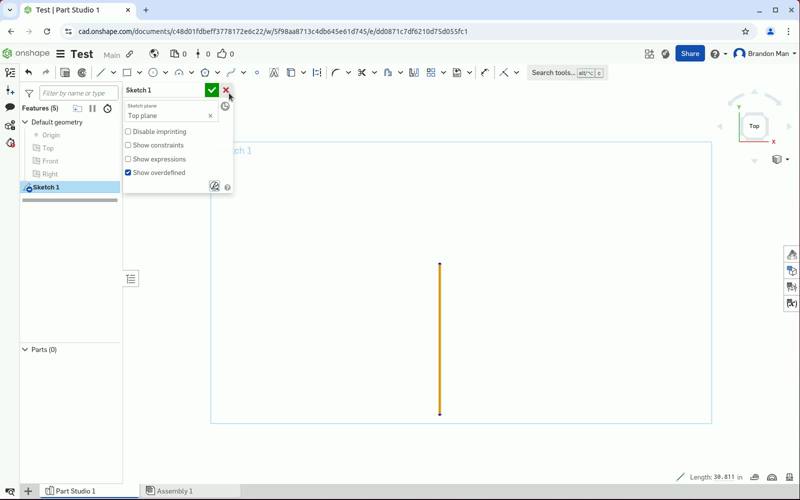
key(shift+h)
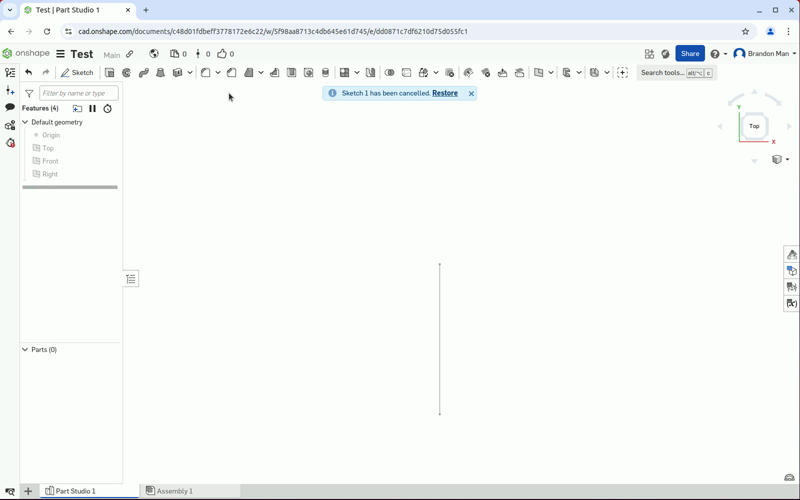
mouse_move(73, 352)
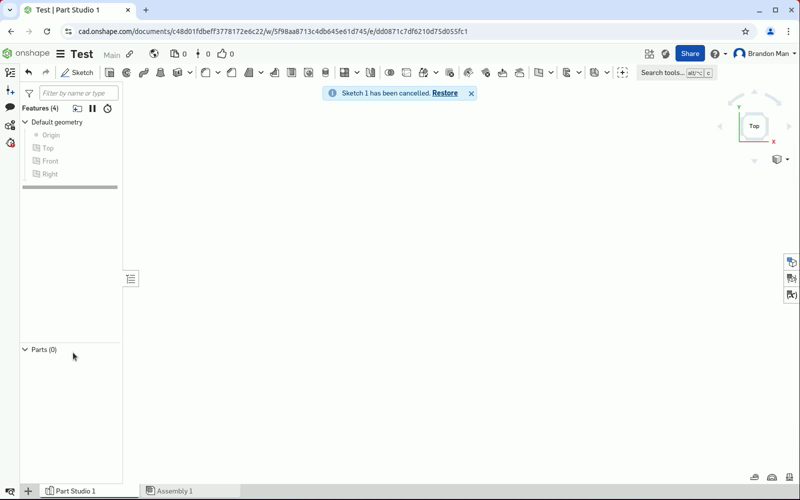
key(y)
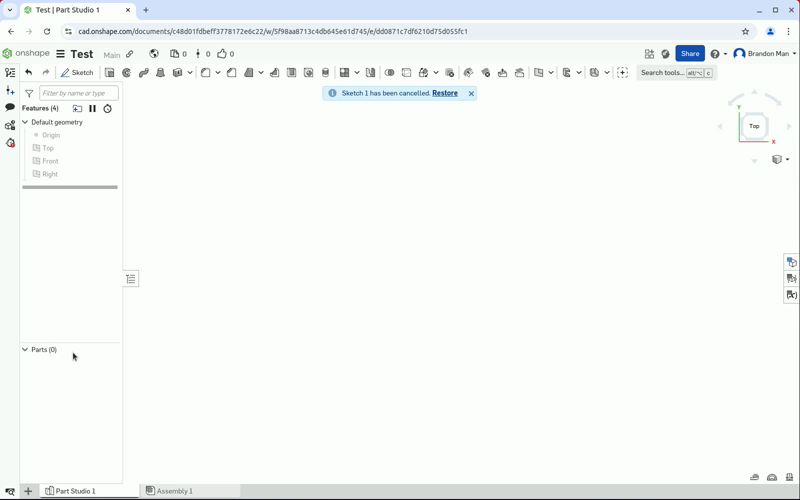
key(shift+p)
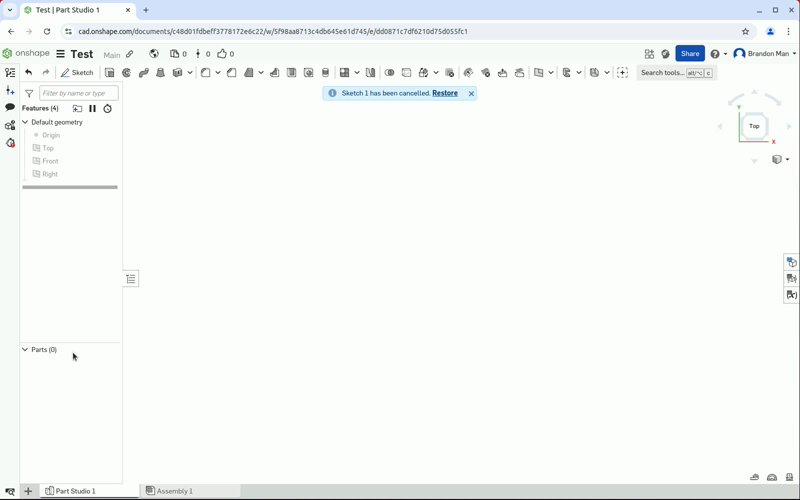
key(space)
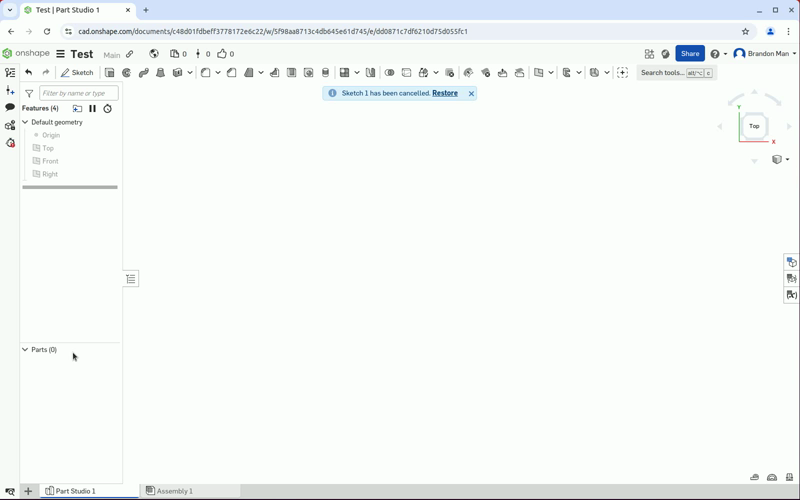
key_down(shift)
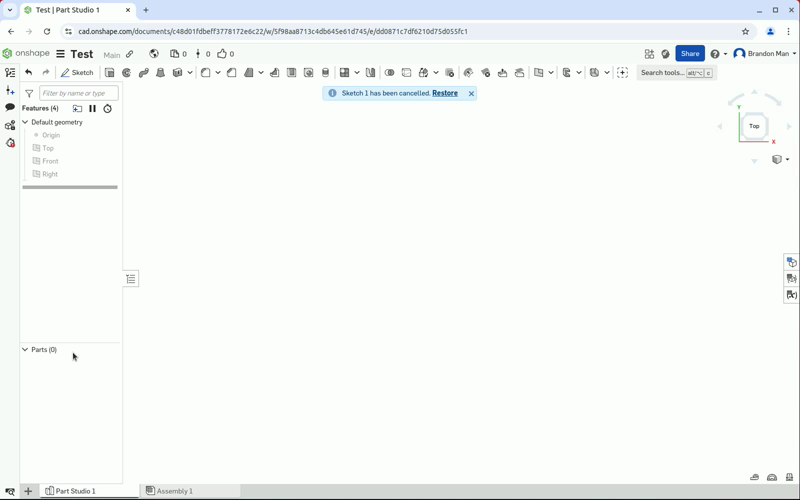
key(up)
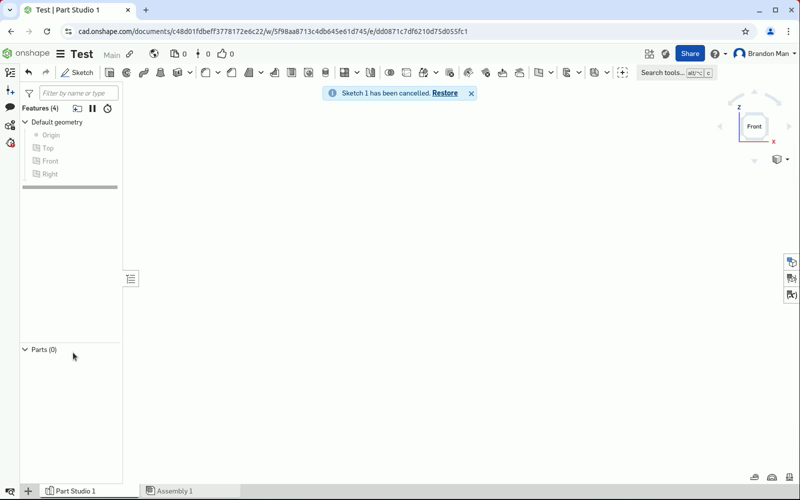
key_up(shift)
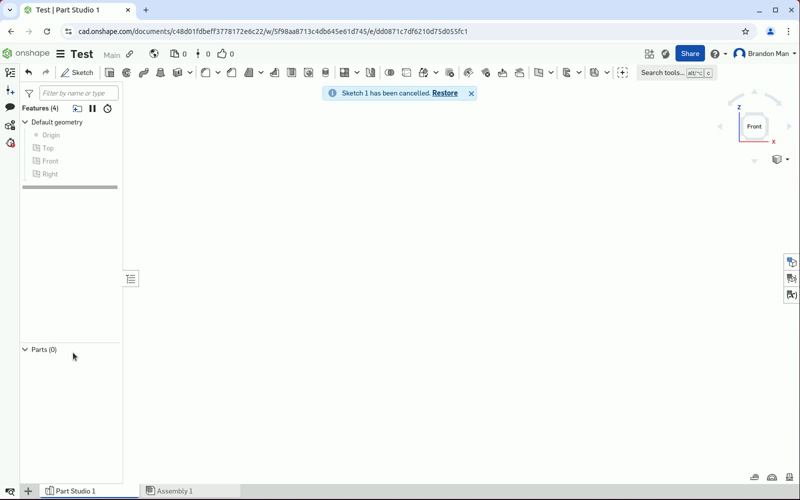
key(space)
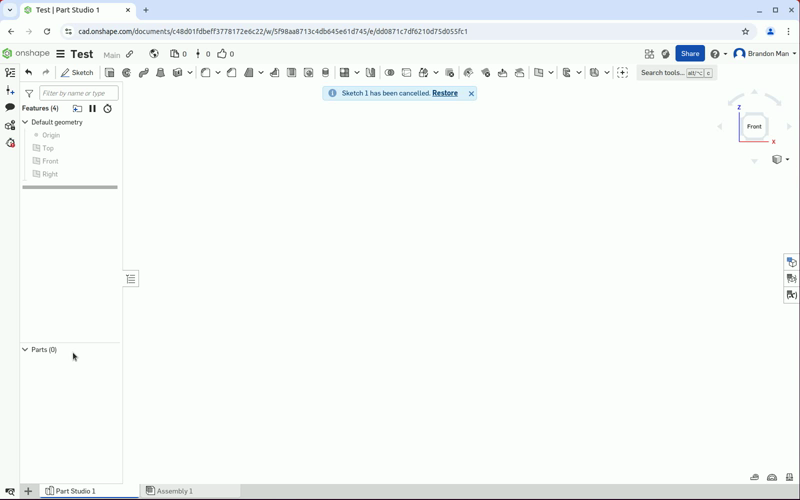
key_down(shift)
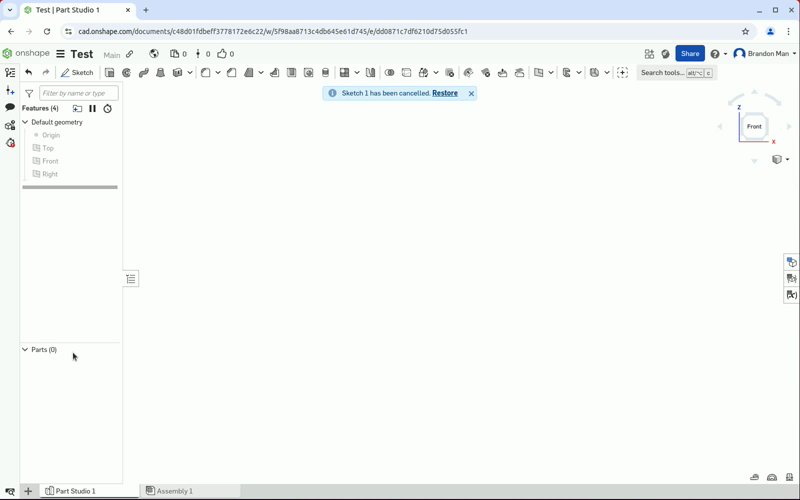
key(left)
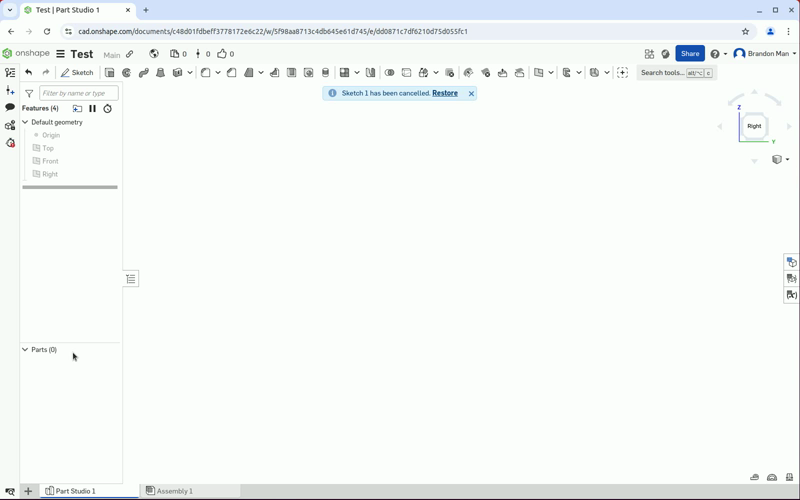
key_up(shift)
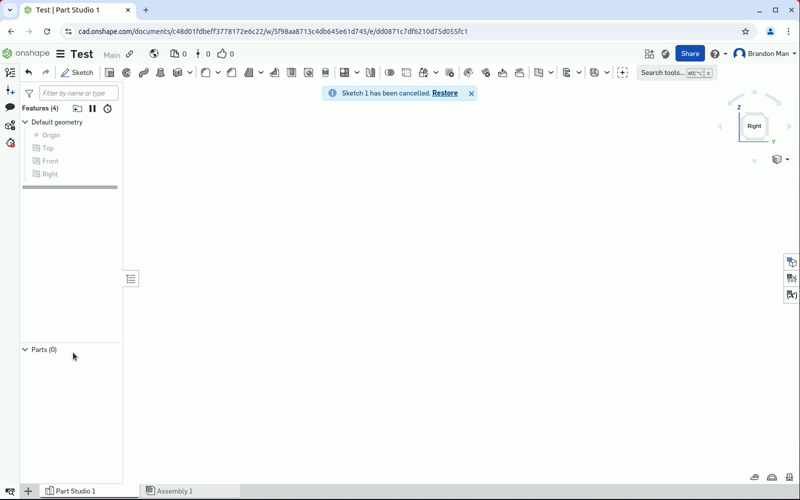
mouse_move(73, 352)
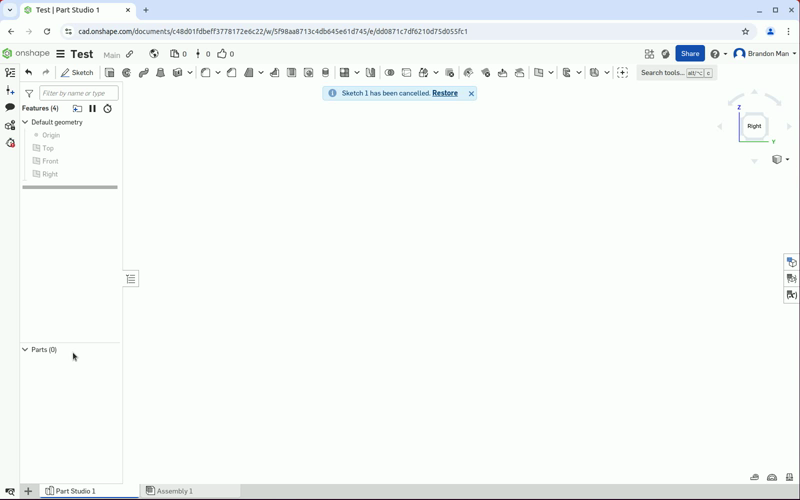
key(shift+y)
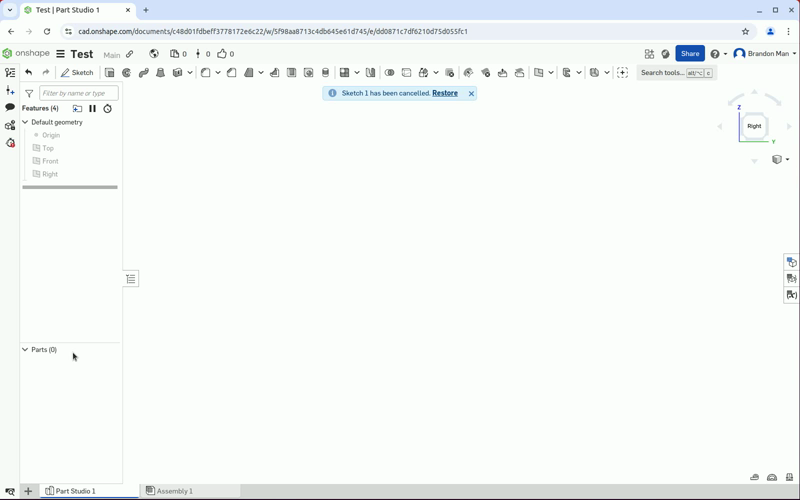
key(shift+s)
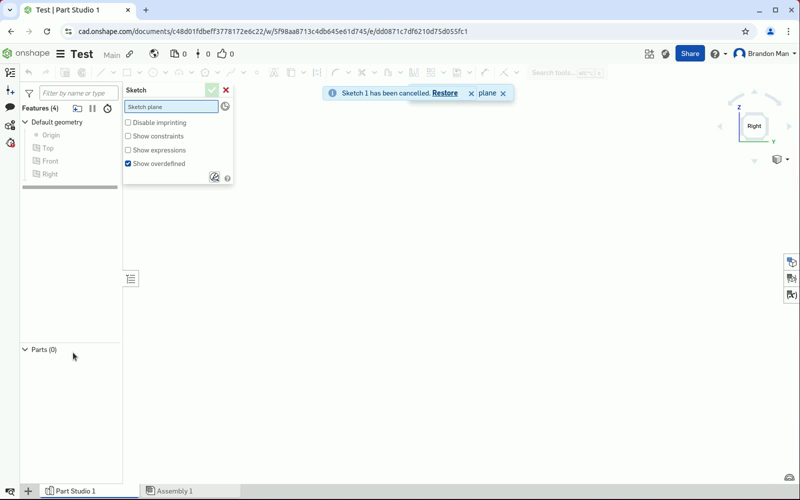
mouse_move(73, 176)
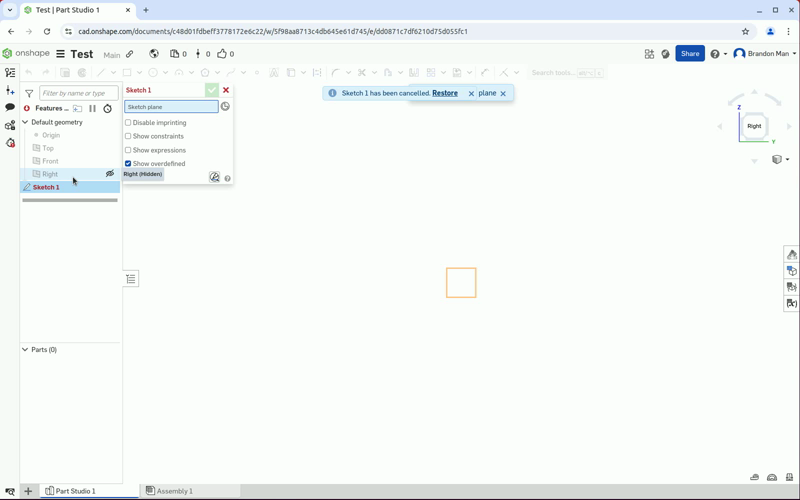
click(73, 176)
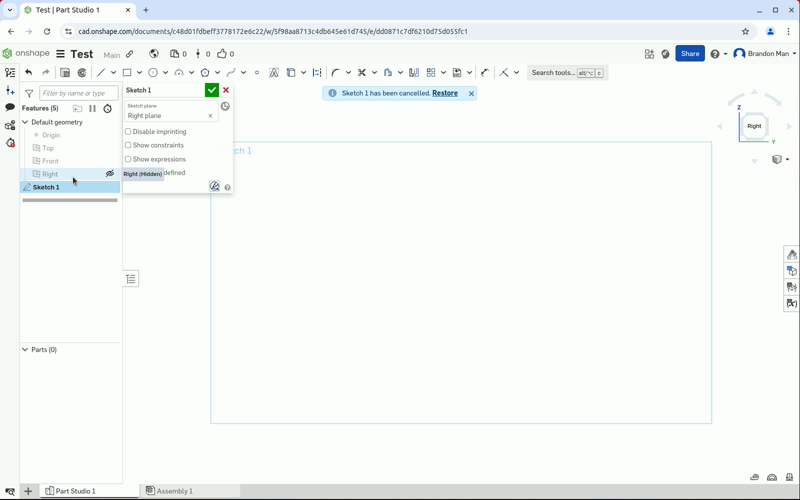
mouse_move(73, 352)
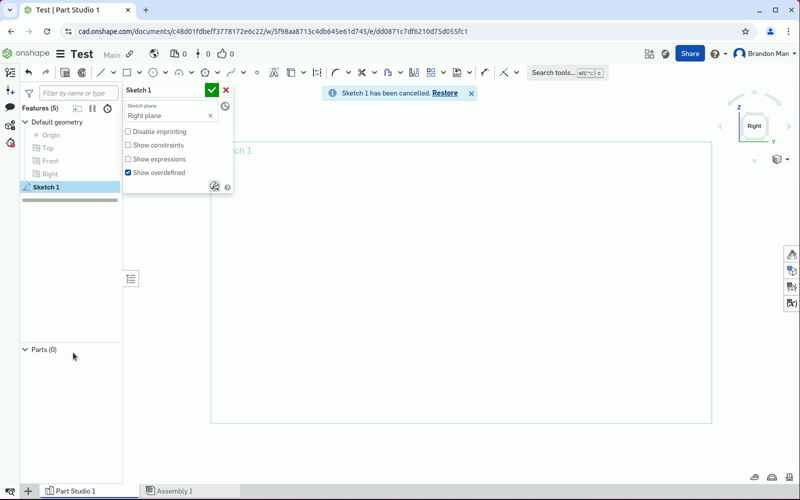
key(y)
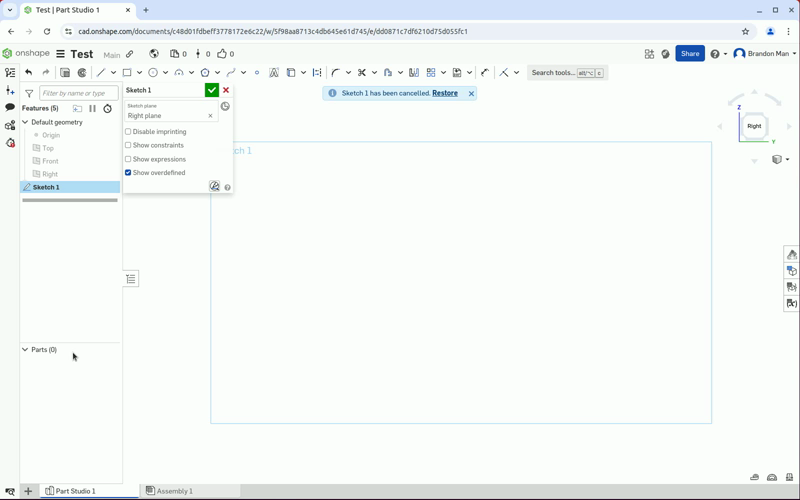
key(l)
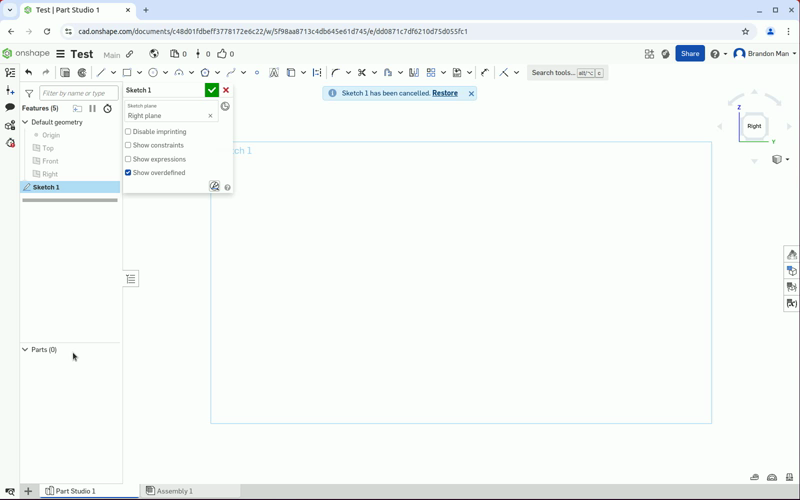
key_down(shift)
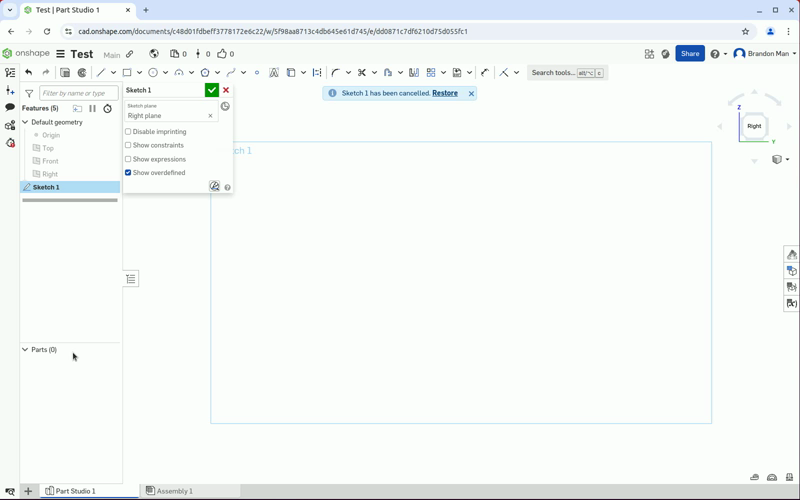
mouse_move(407, 332)
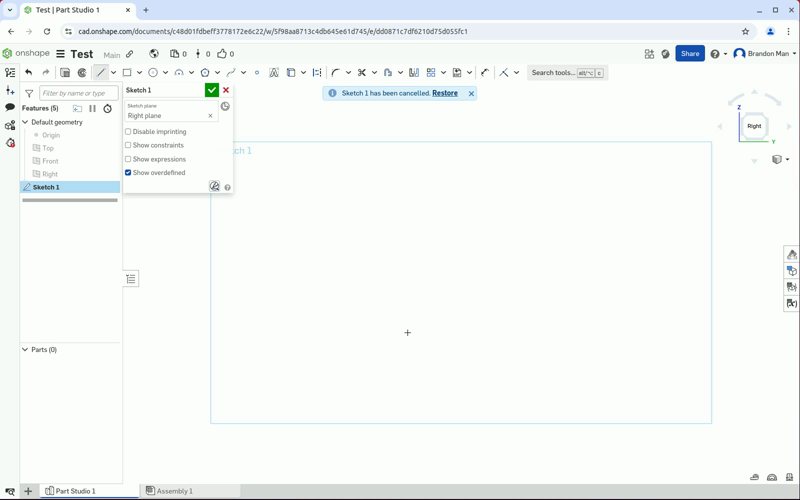
click(407, 332)
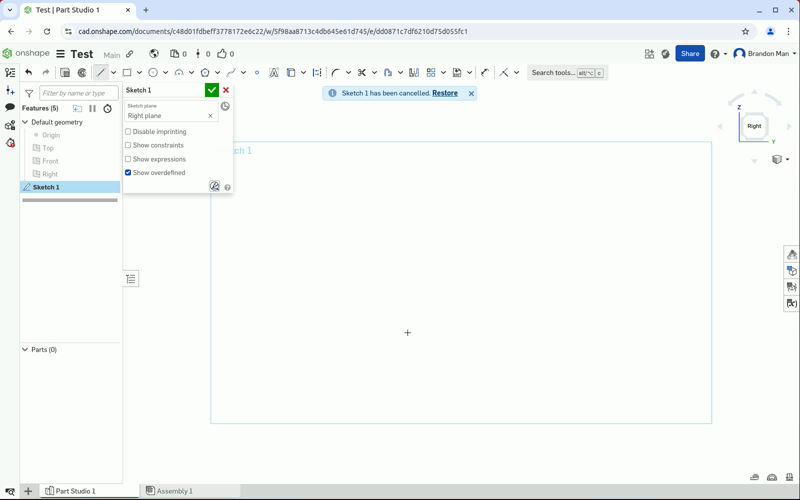
key_up(shift)
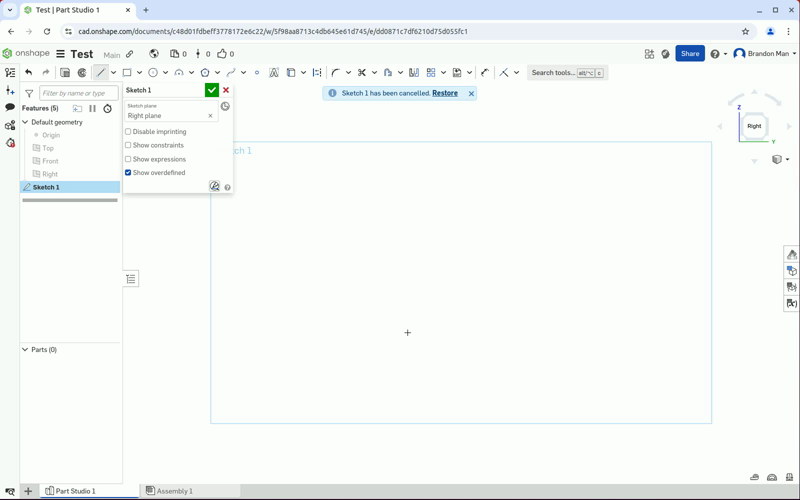
key_down(shift)
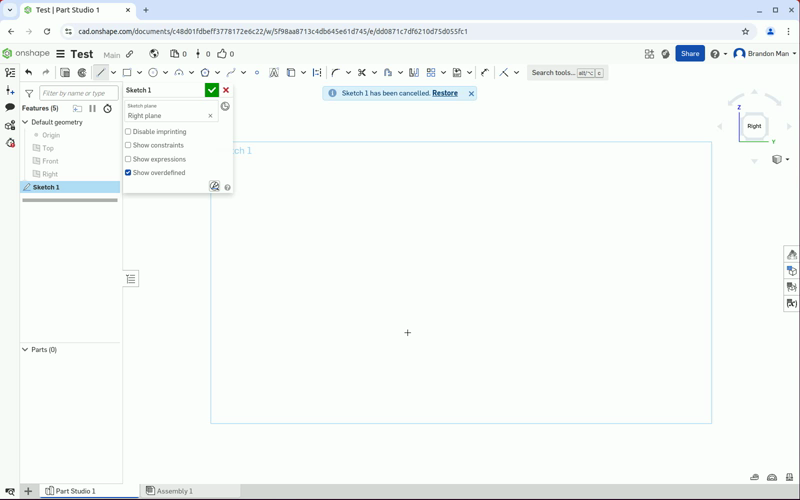
mouse_move(483, 332)
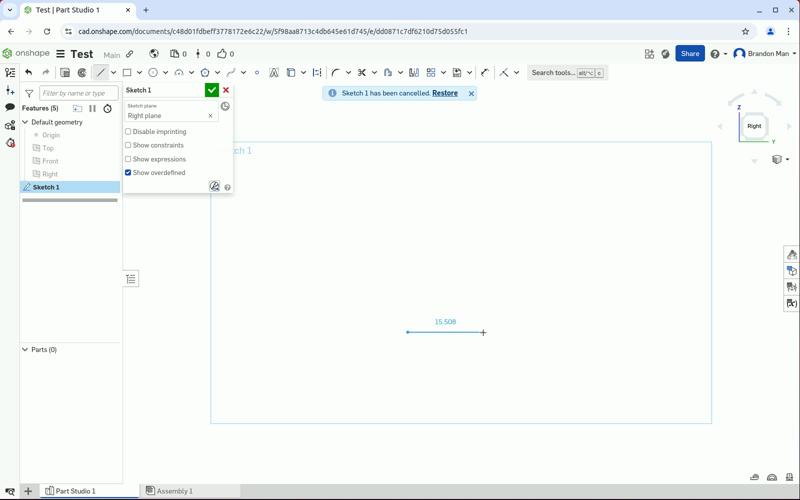
click(483, 332)
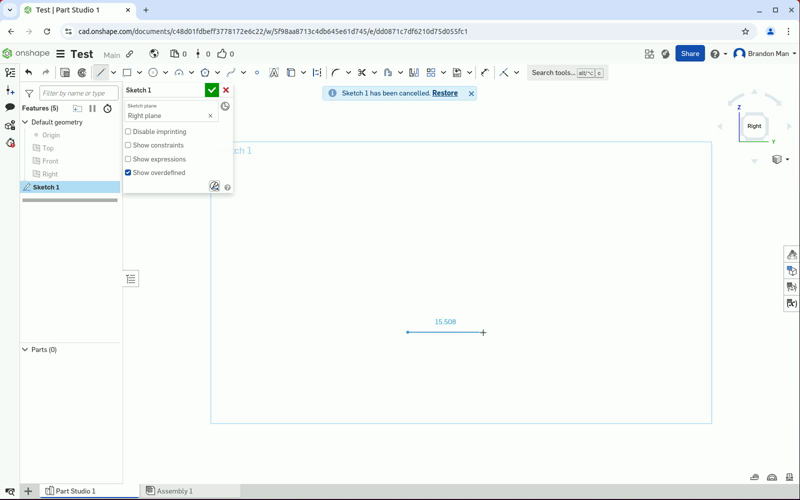
key_up(shift)
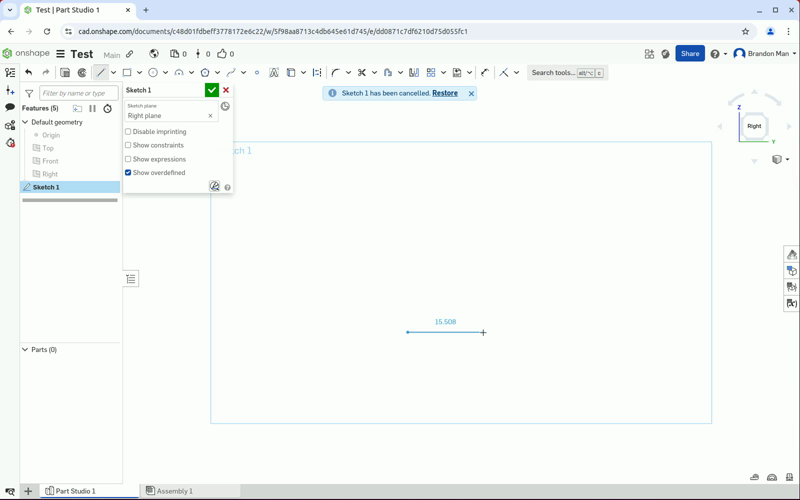
key_down(shift)
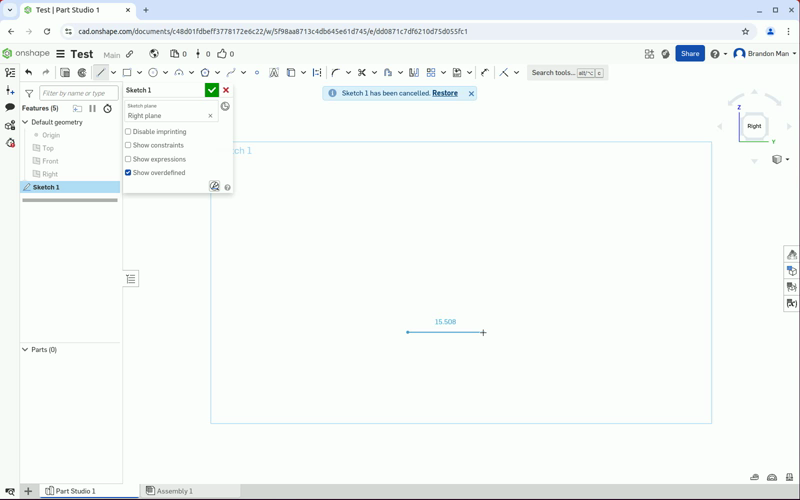
mouse_move(483, 256)
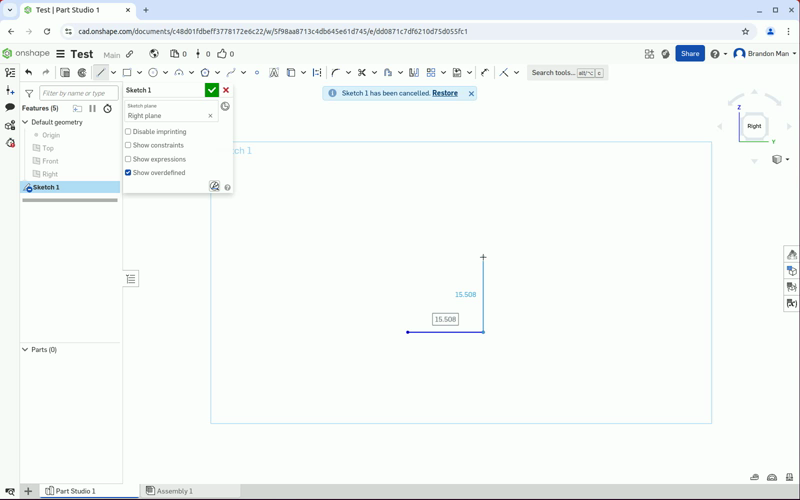
click(483, 256)
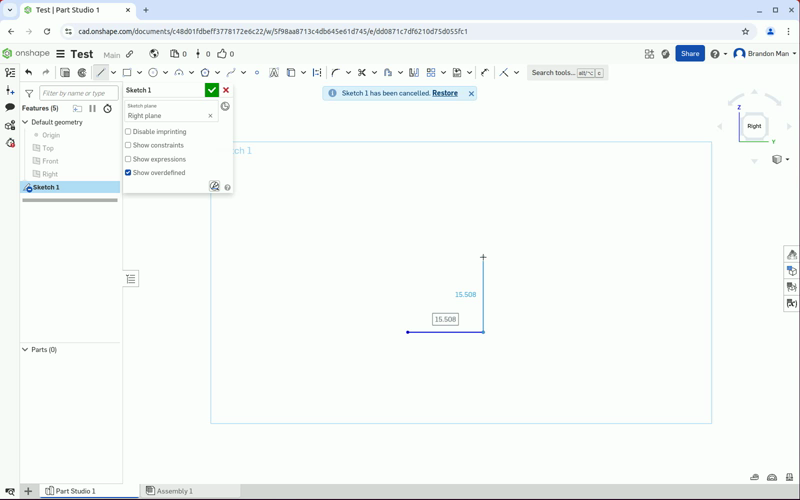
key_up(shift)
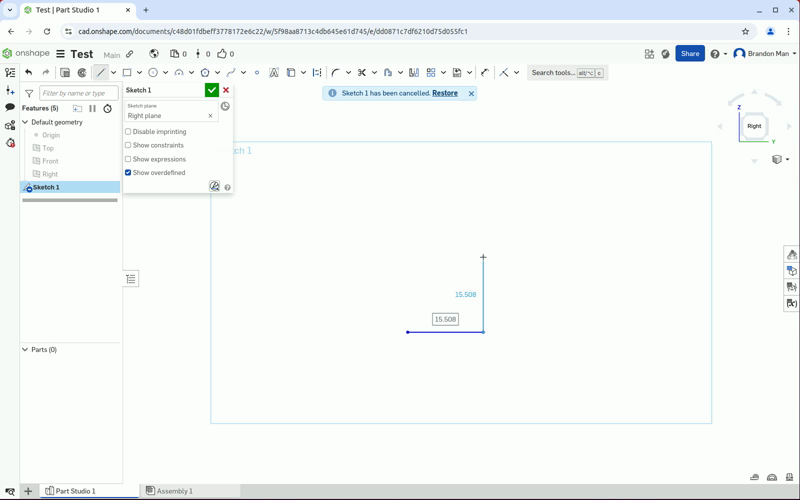
key_down(shift)
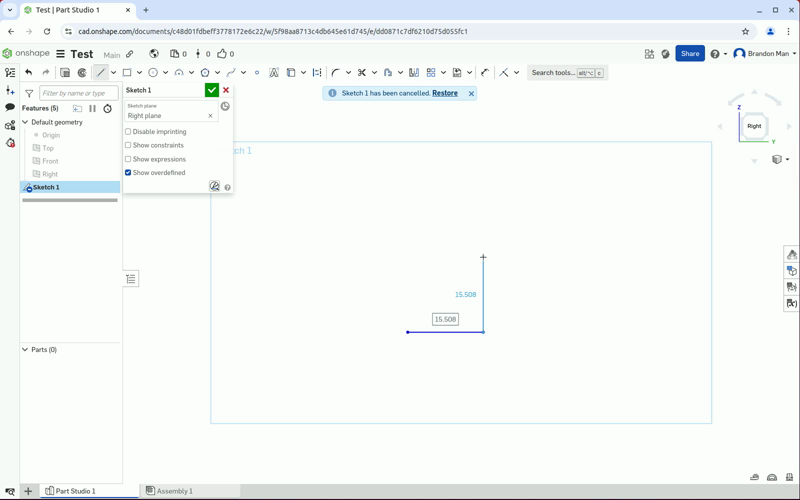
mouse_move(407, 332)
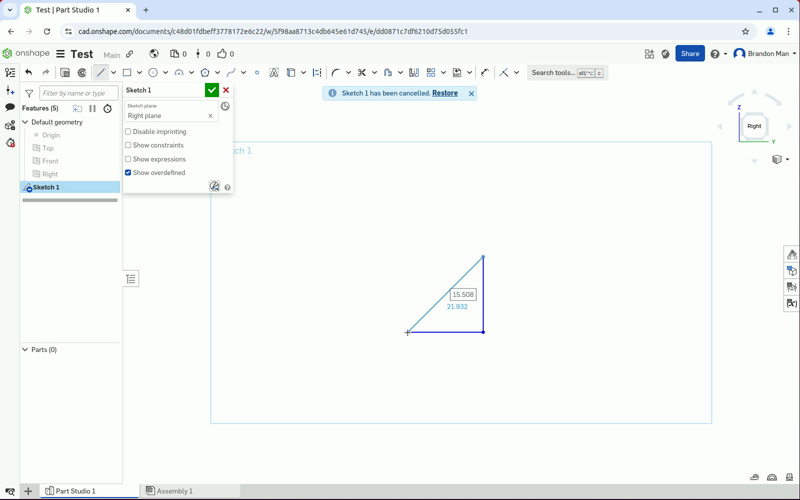
key_up(shift)
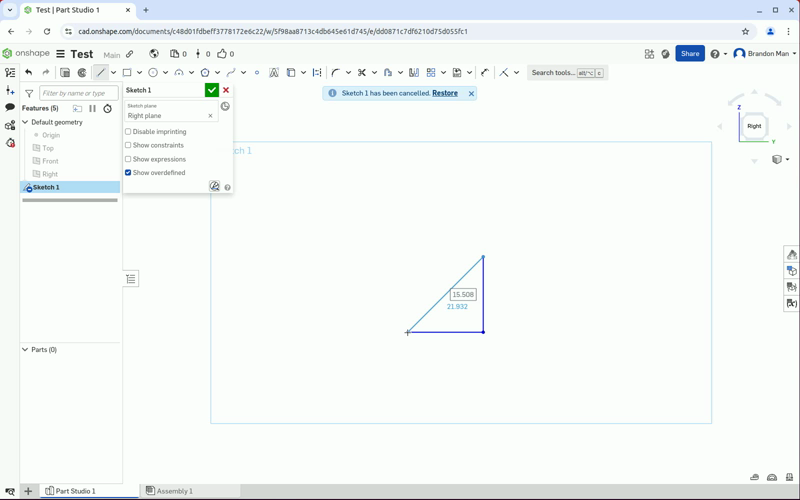
click(407, 332)
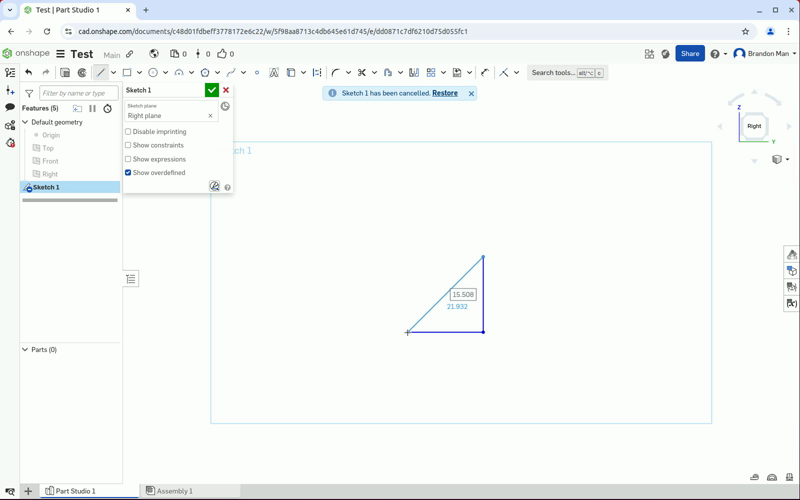
key(esc)
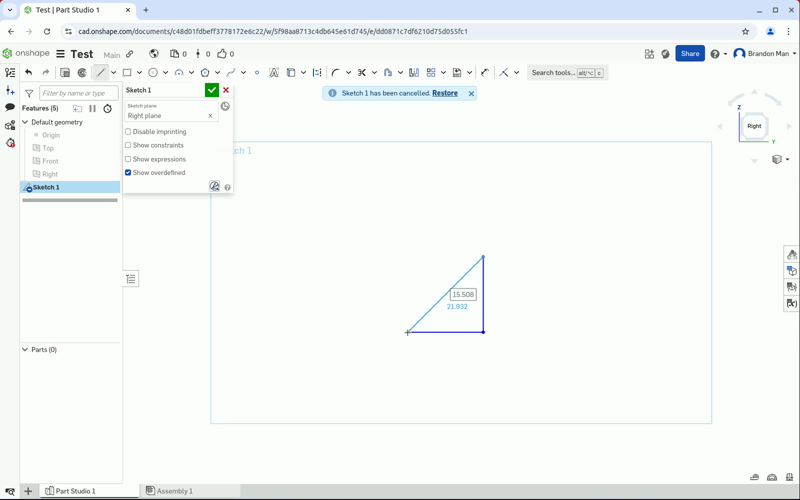
mouse_move(470, 286)
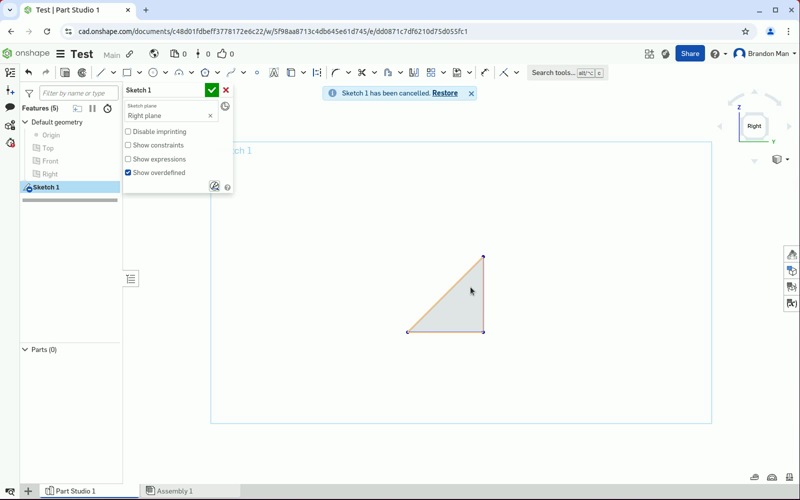
click(470, 286)
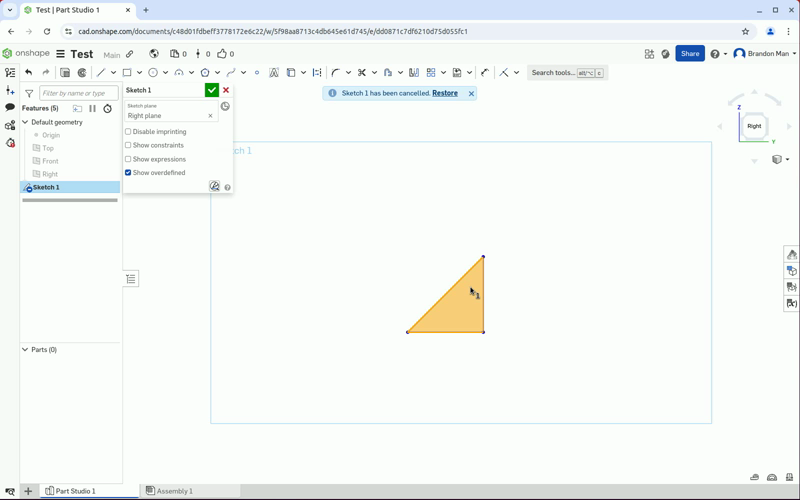
mouse_move(73, 352)
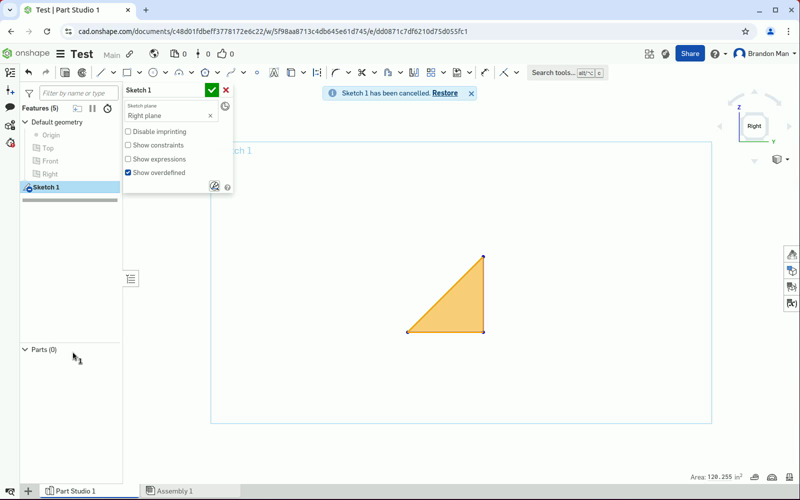
key(shift+y)
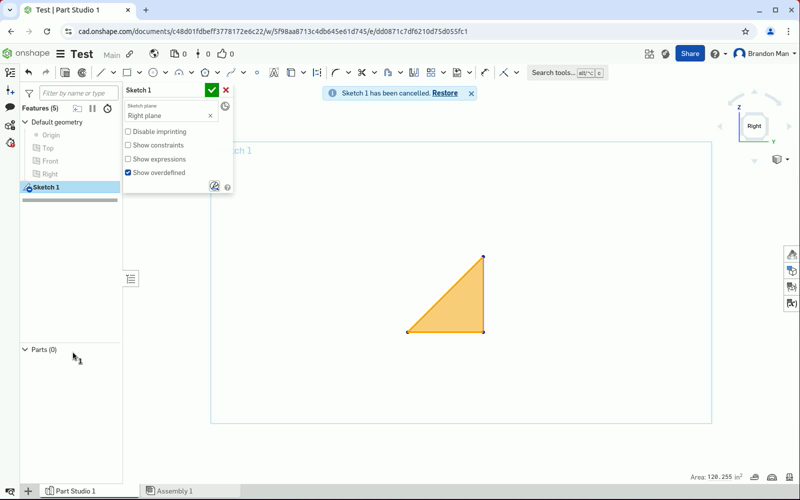
key(shift+e)
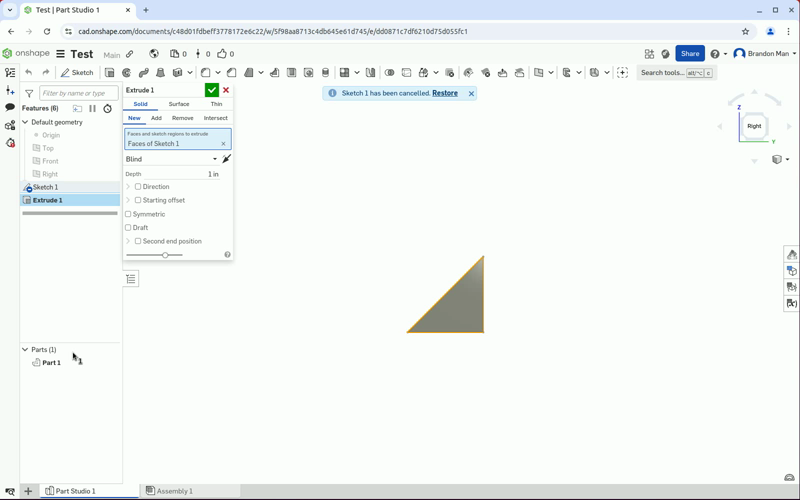
mouse_move(143, 106)
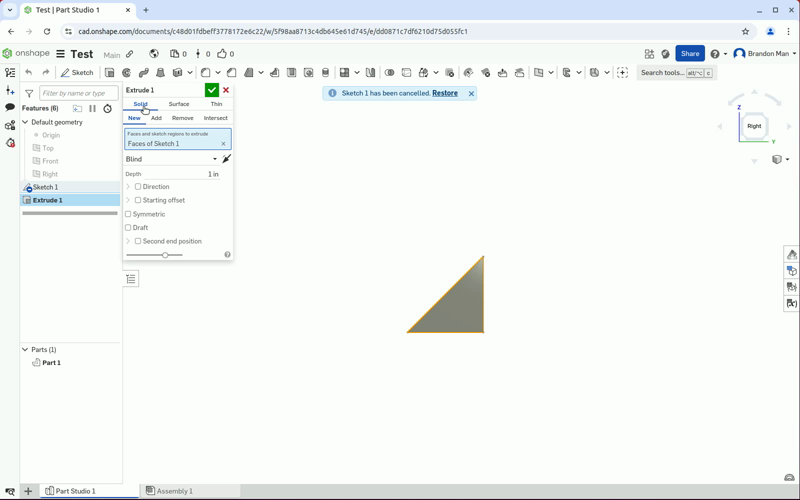
click(143, 106)
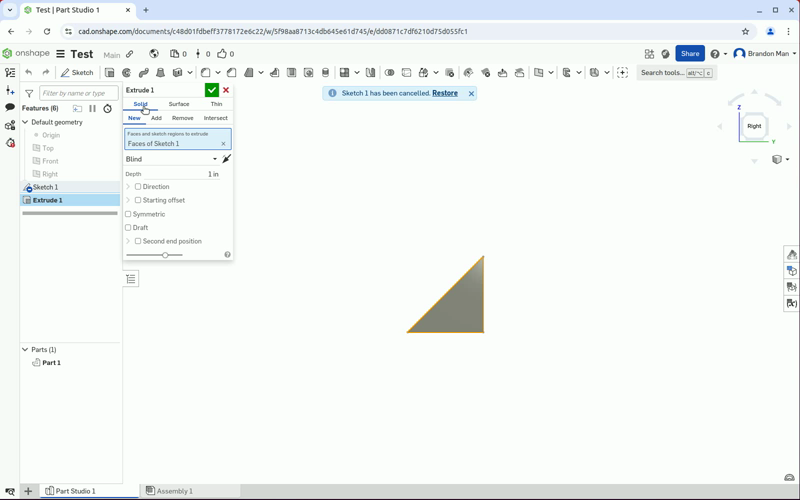
mouse_move(137, 120)
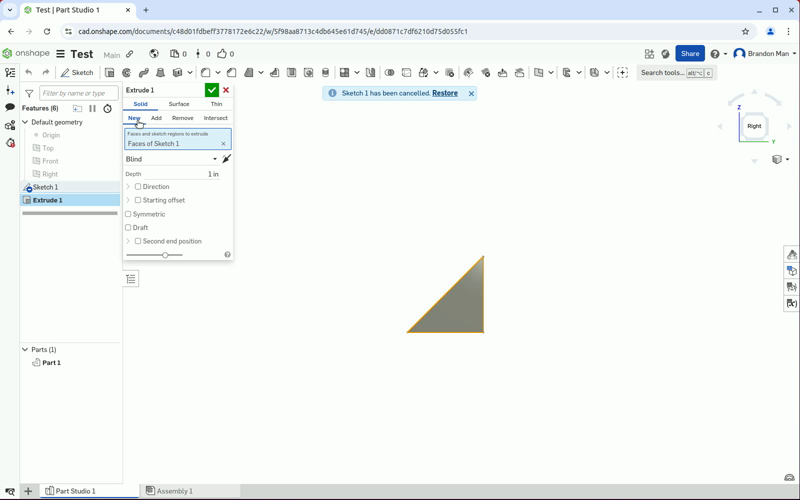
click(137, 120)
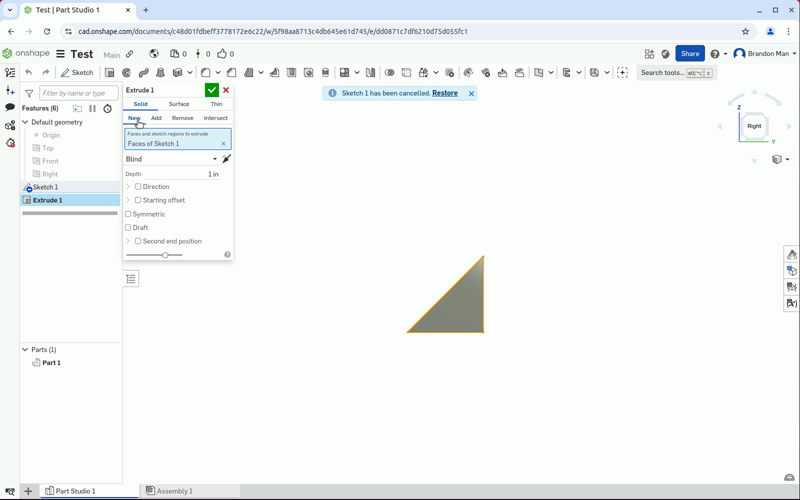
key(tab, 4)
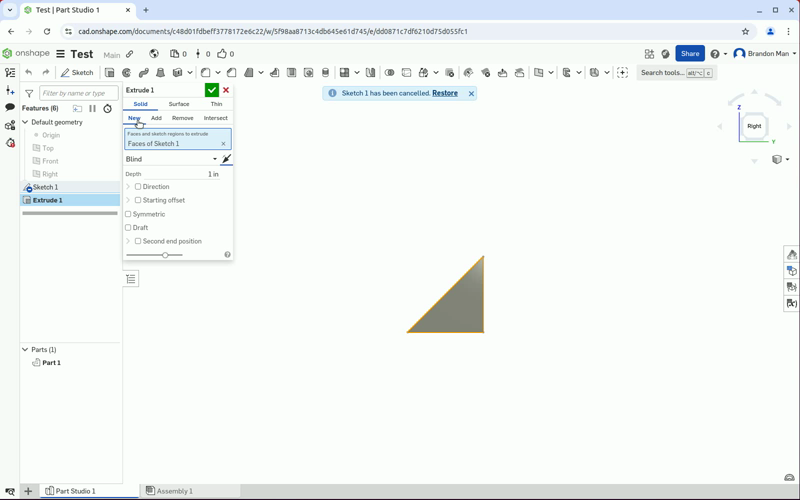
text(23.108)
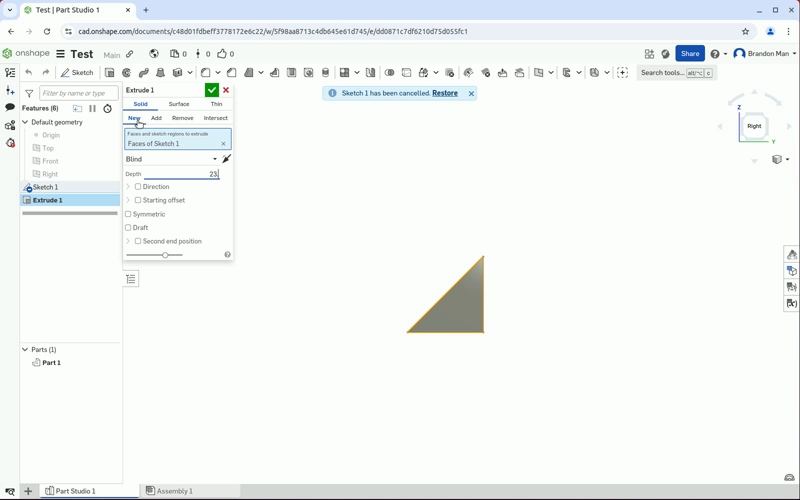
key(enter)
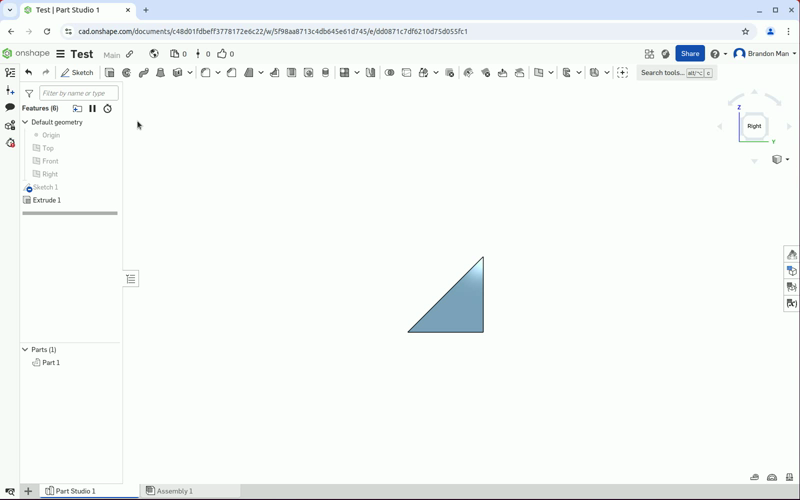
key(shift+h)
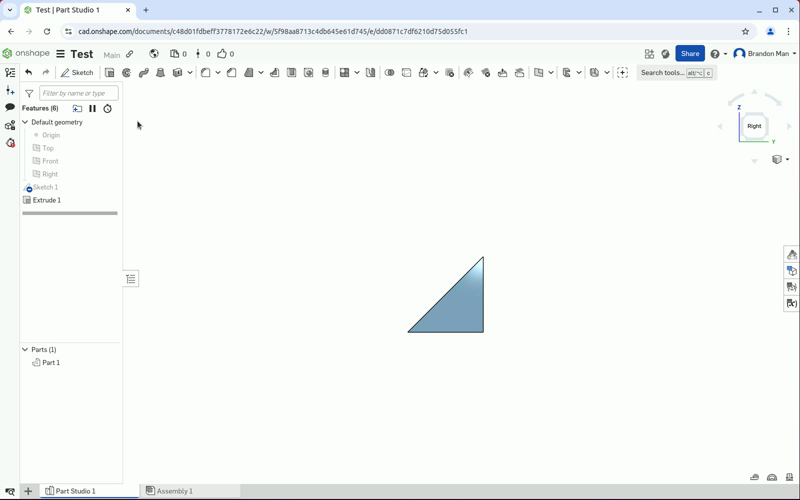
key(shift+h)
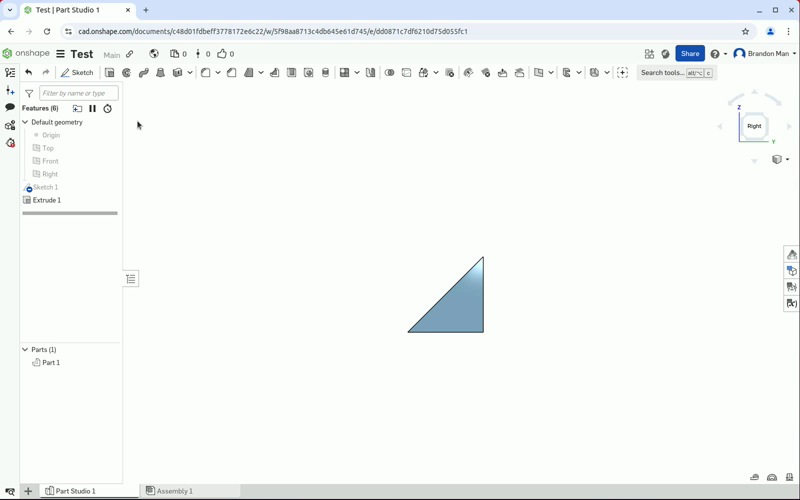
mouse_move(73, 189)
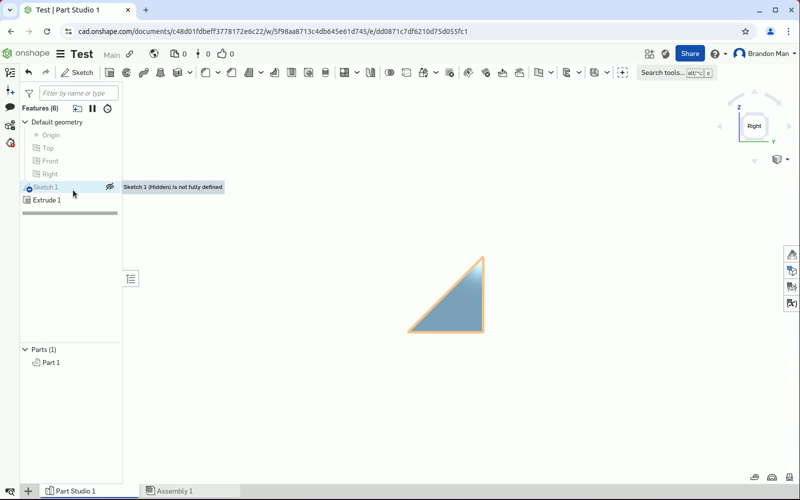
click(73, 189)
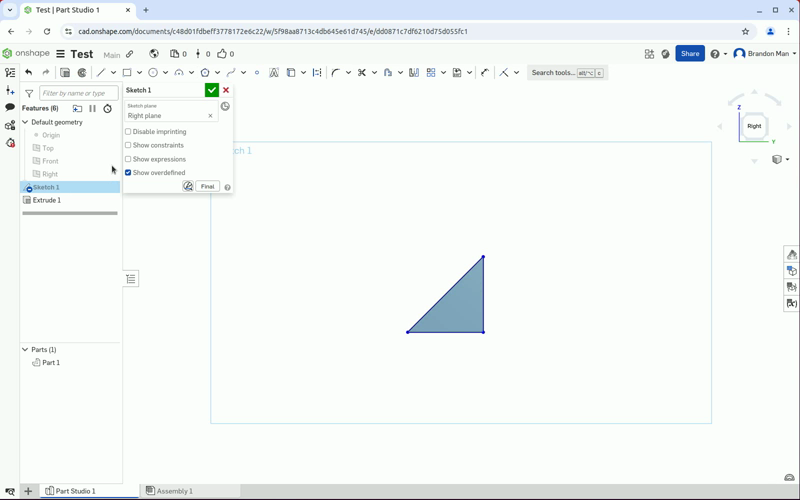
mouse_move(229, 92)
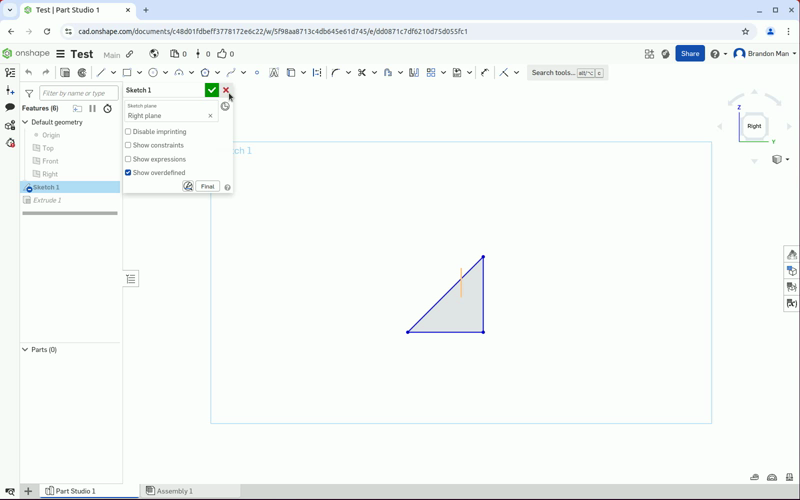
click(229, 92)
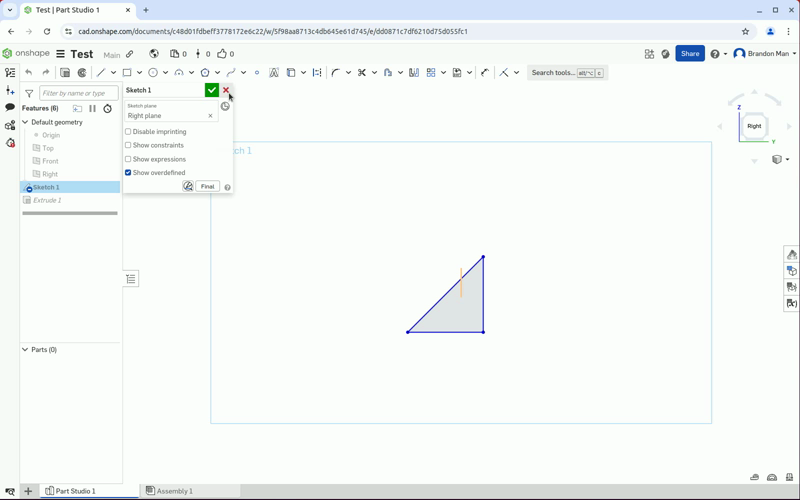
key(shift+s)
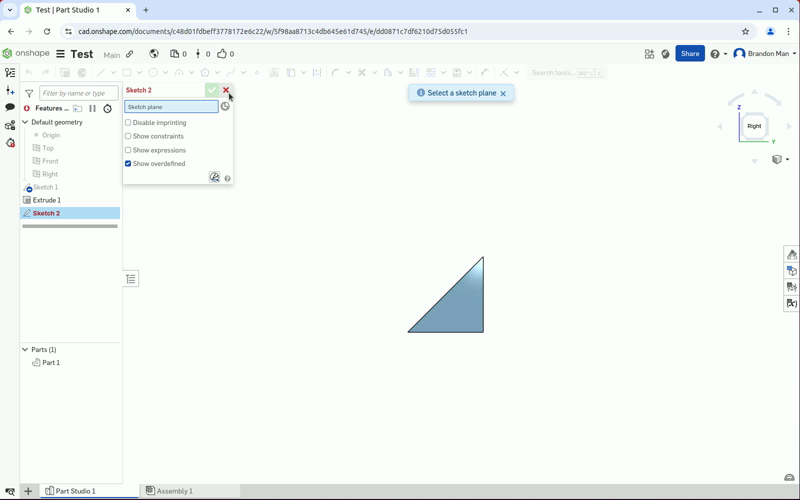
mouse_move(73, 176)
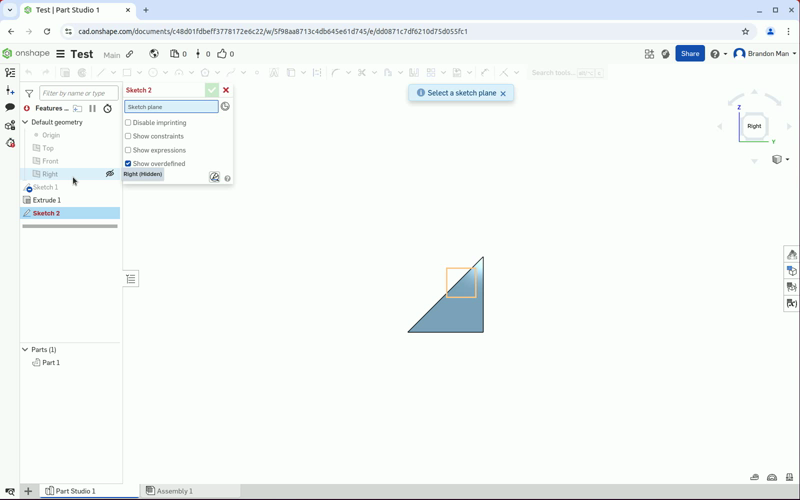
click(73, 176)
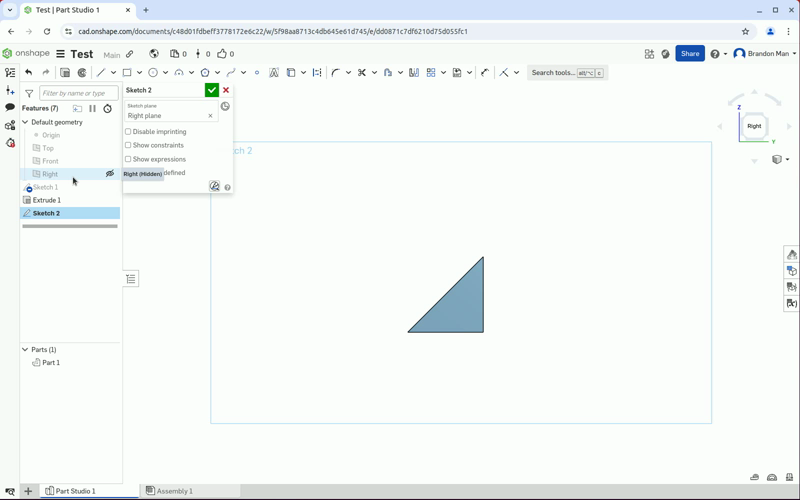
mouse_move(73, 352)
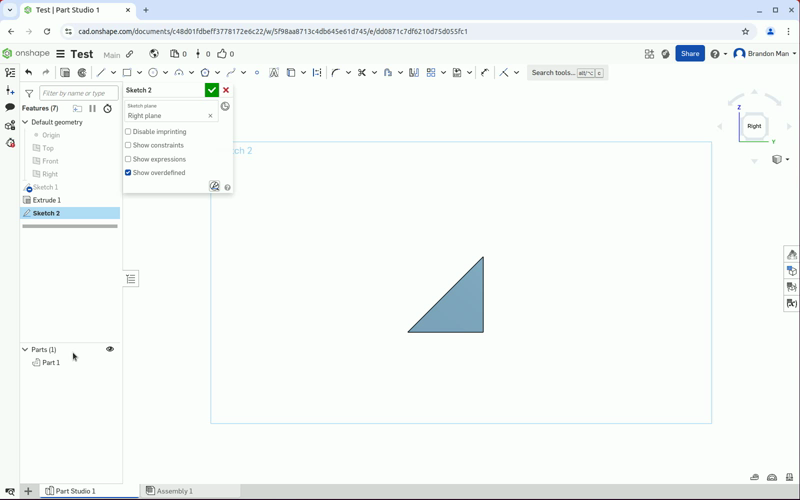
key(y)
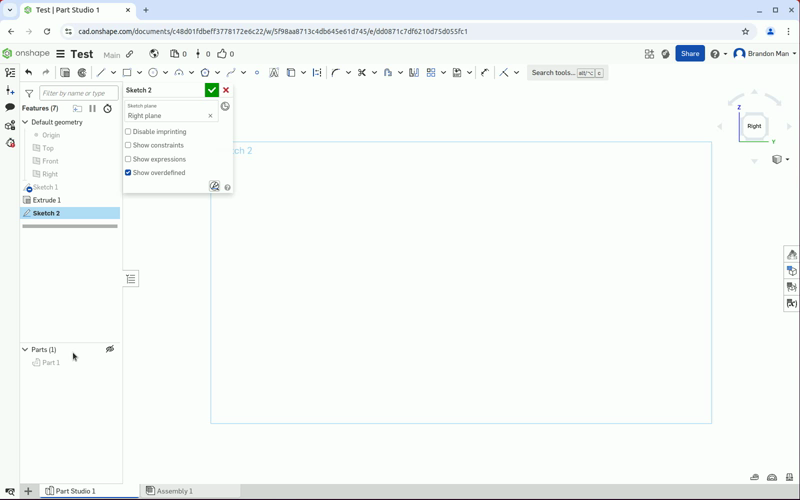
key(l)
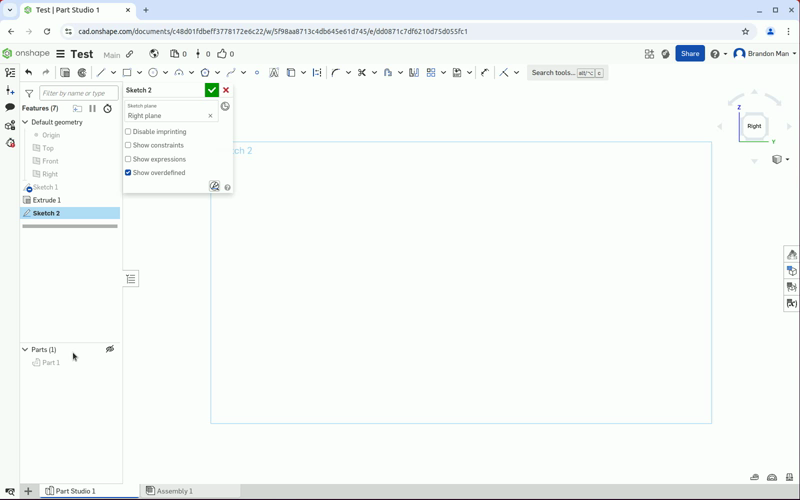
key_down(shift)
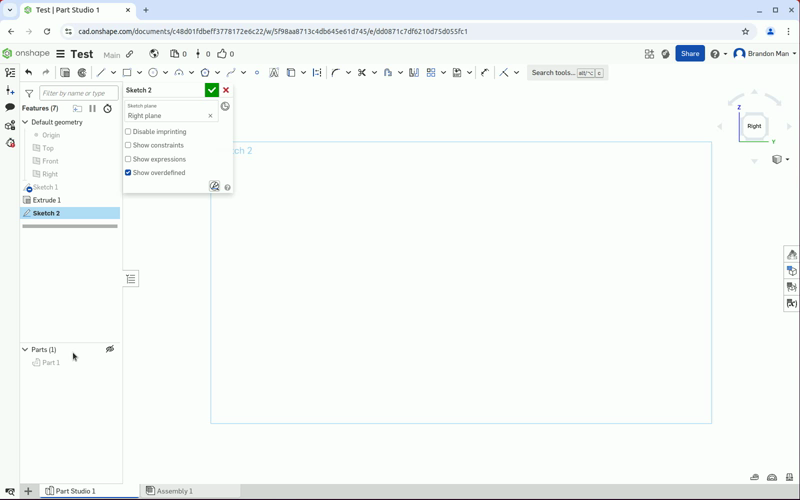
mouse_move(371, 332)
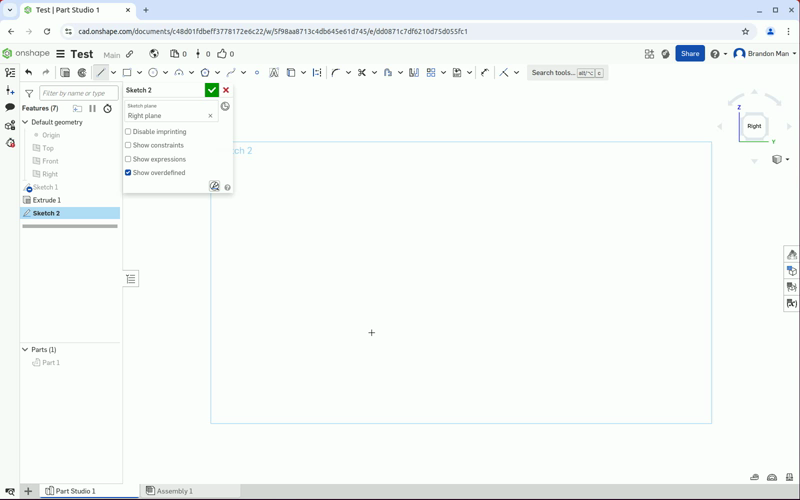
click(371, 332)
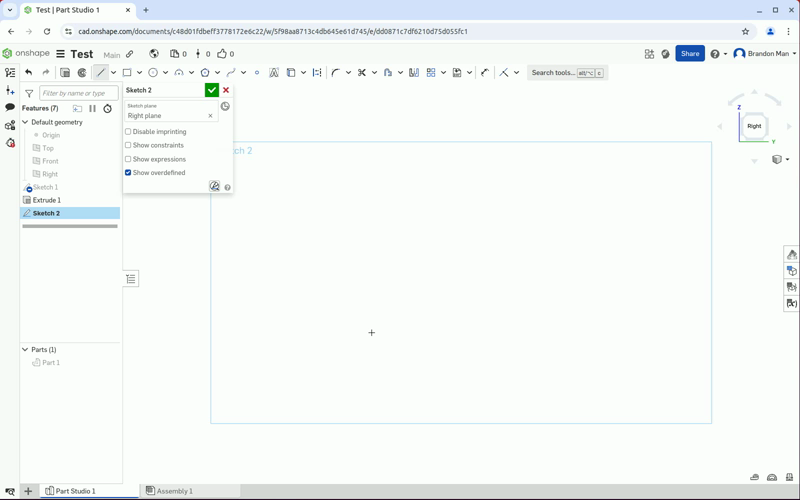
key_up(shift)
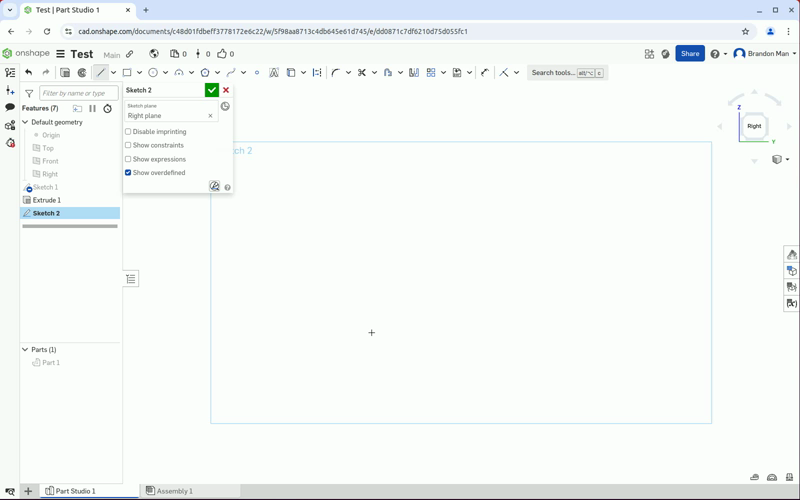
key_down(shift)
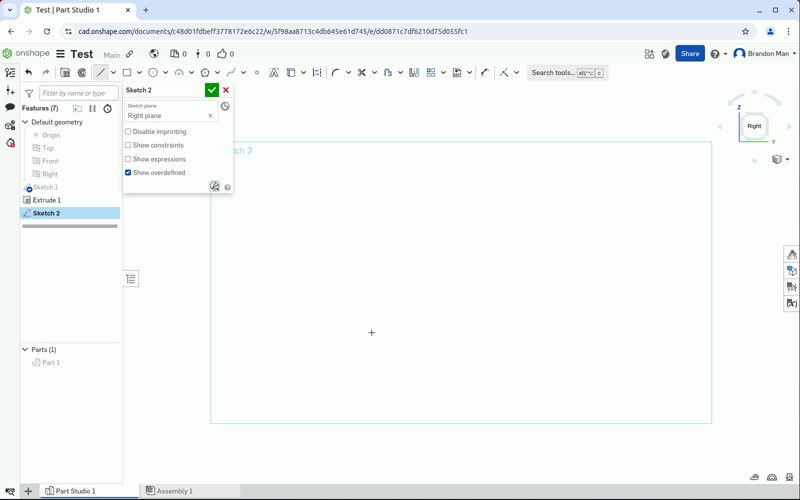
mouse_move(484, 332)
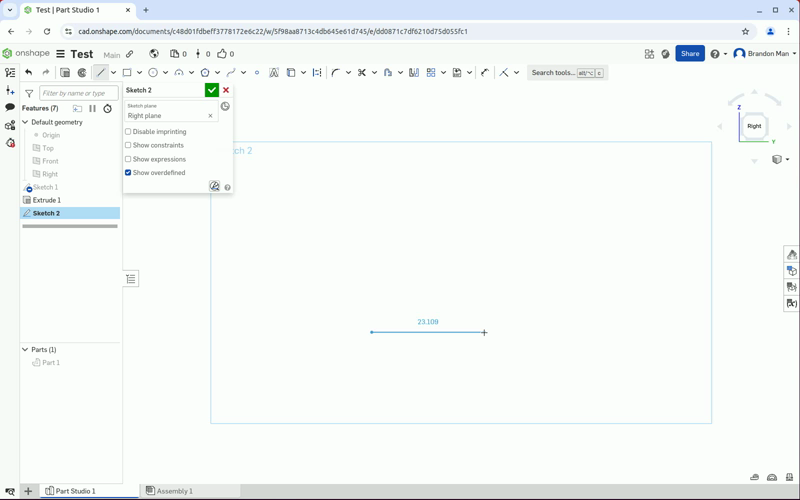
click(484, 332)
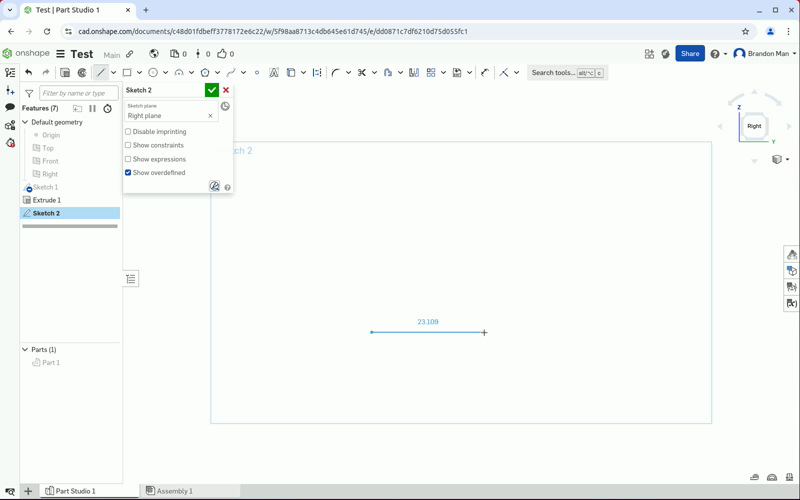
key_up(shift)
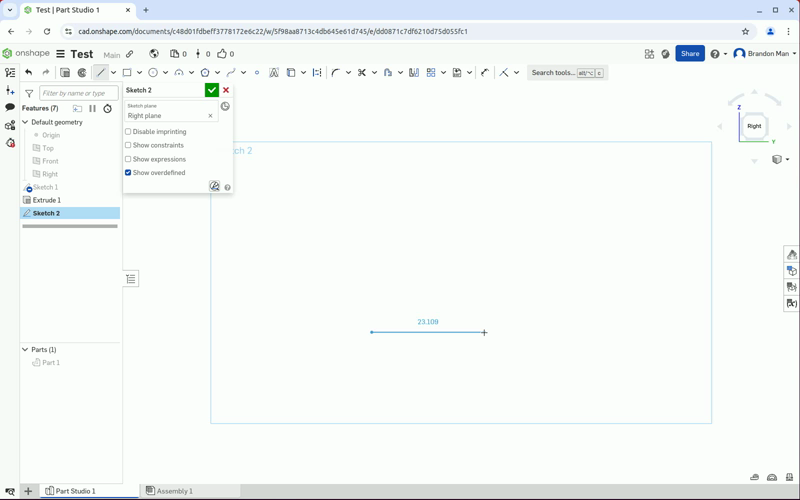
key_down(shift)
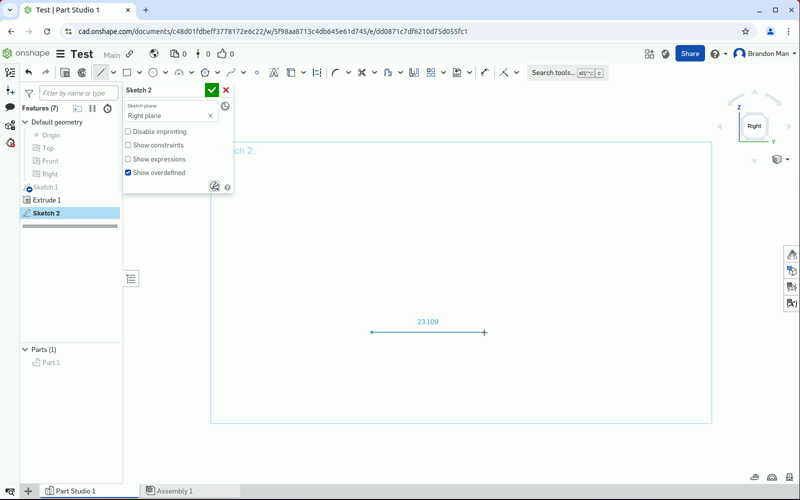
mouse_move(484, 219)
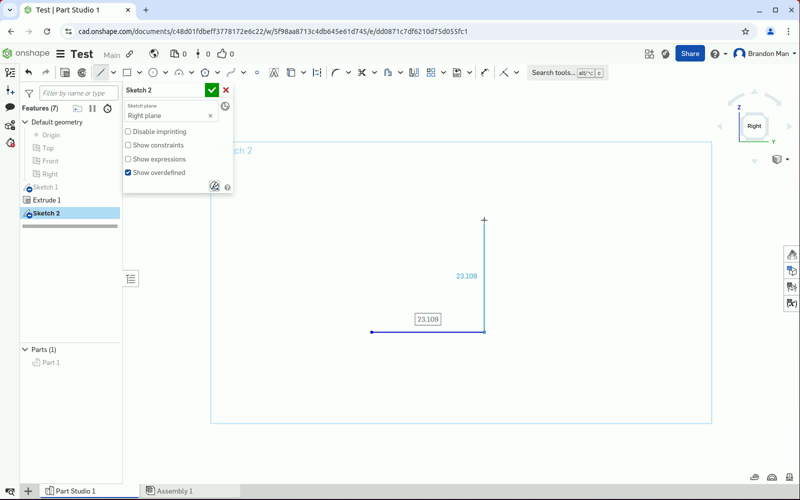
click(484, 219)
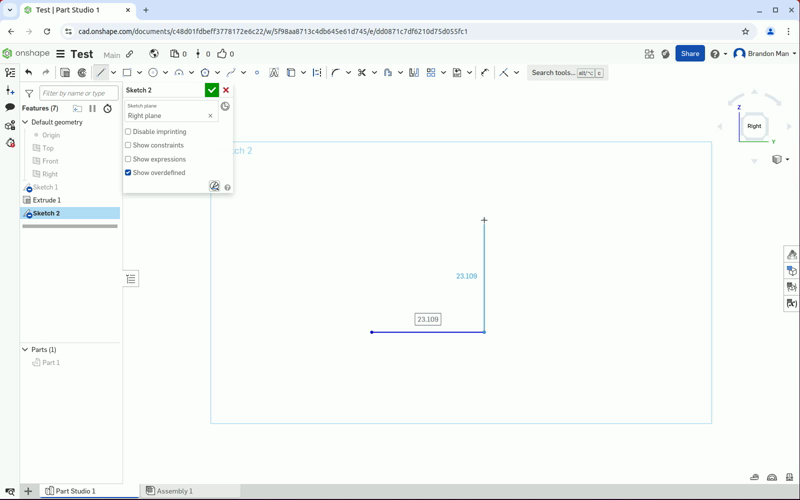
key_up(shift)
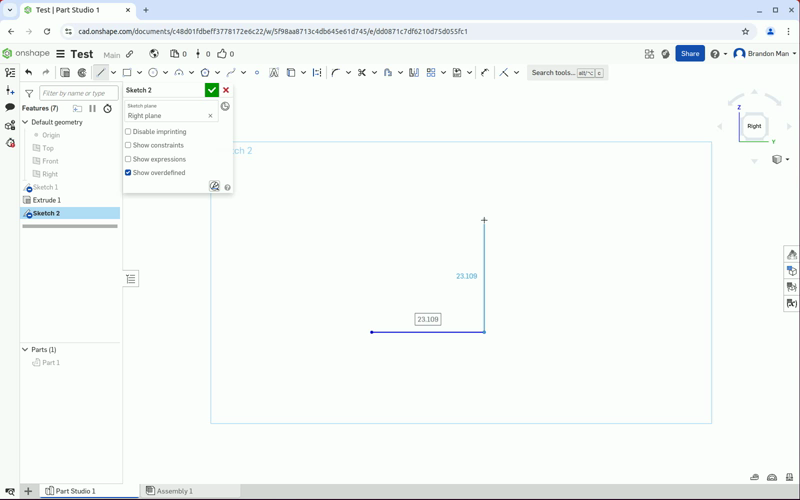
key_down(shift)
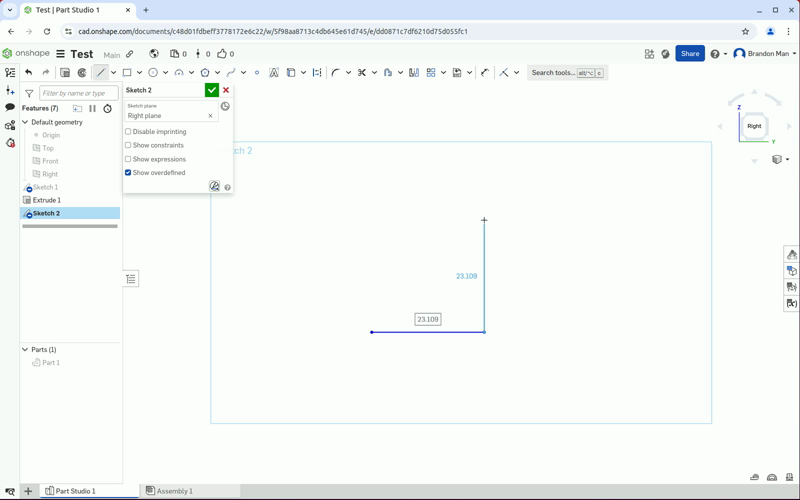
mouse_move(371, 219)
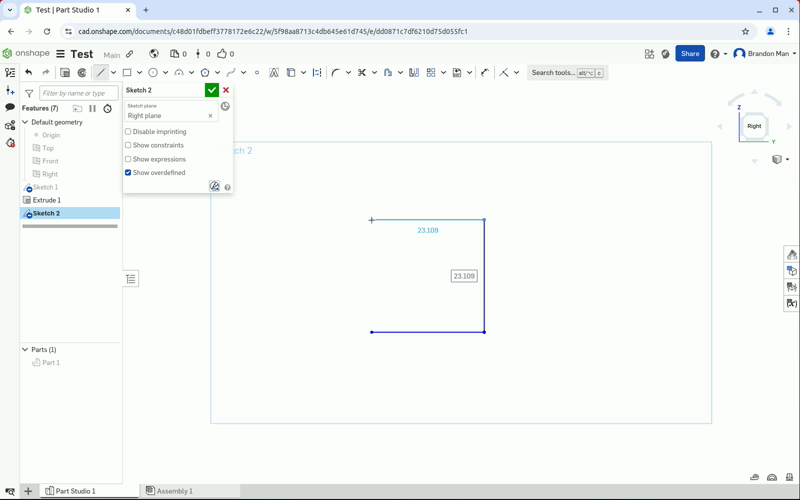
click(371, 219)
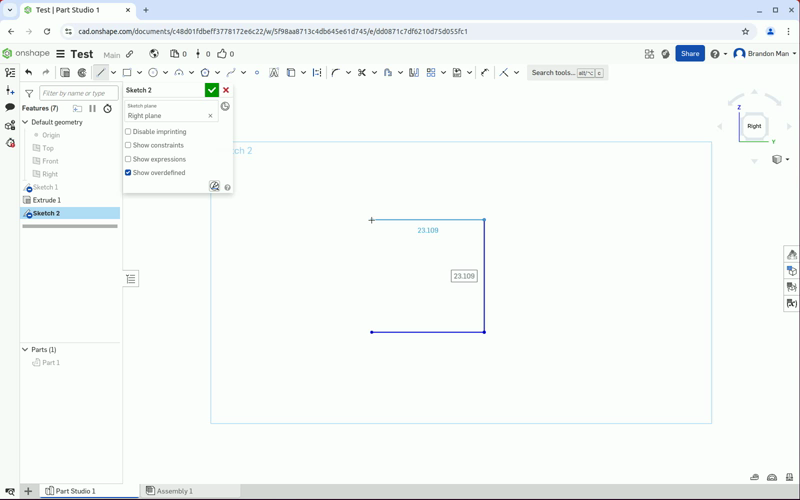
key_up(shift)
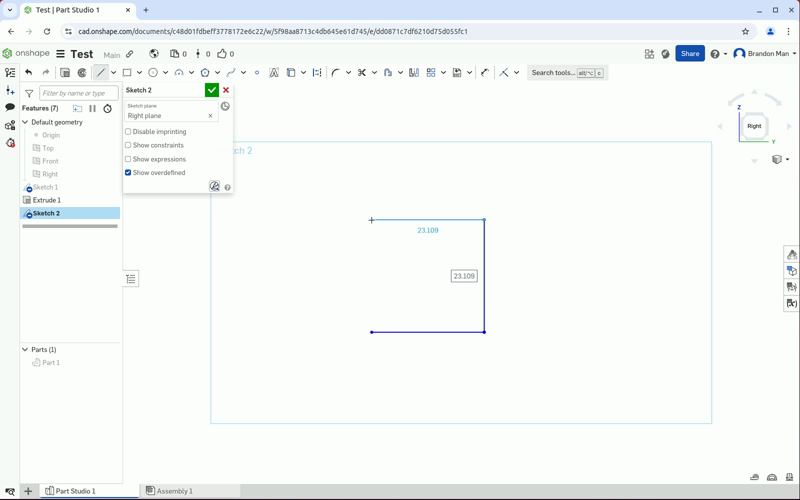
key_down(shift)
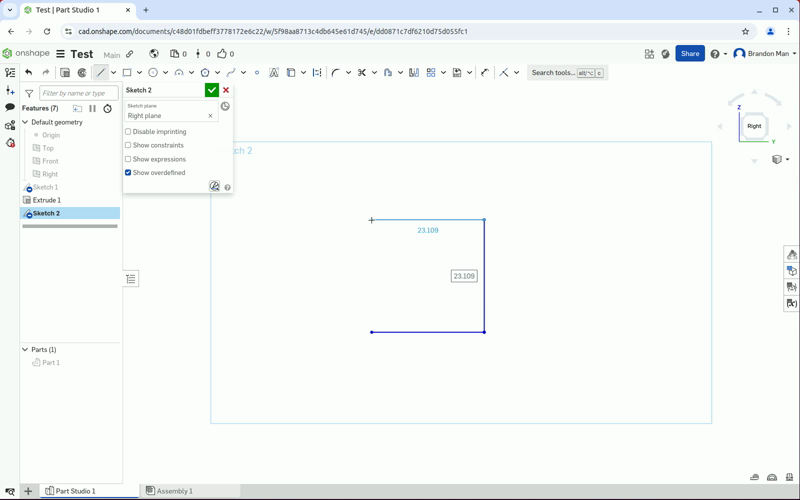
mouse_move(371, 332)
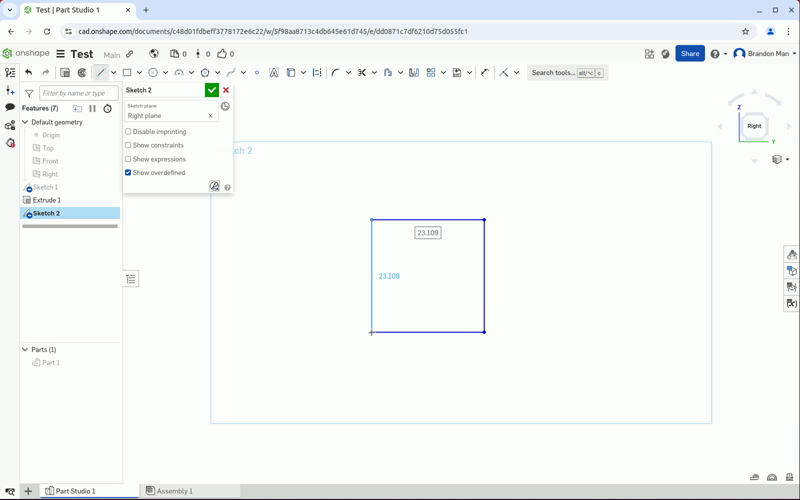
key_up(shift)
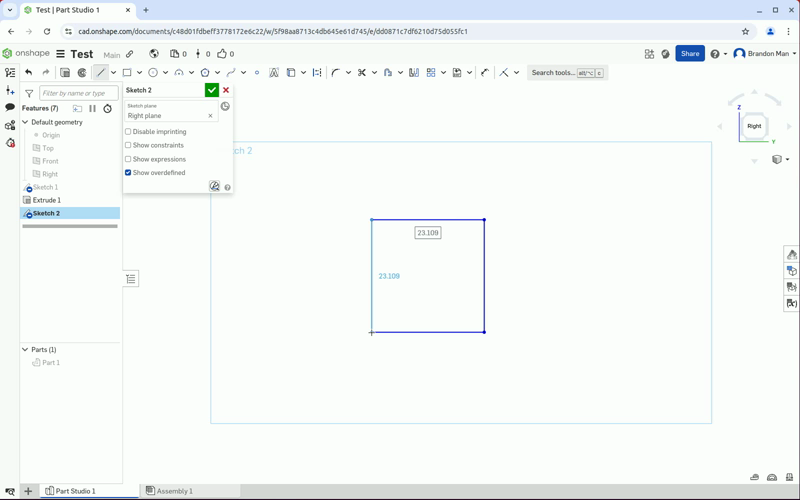
click(371, 332)
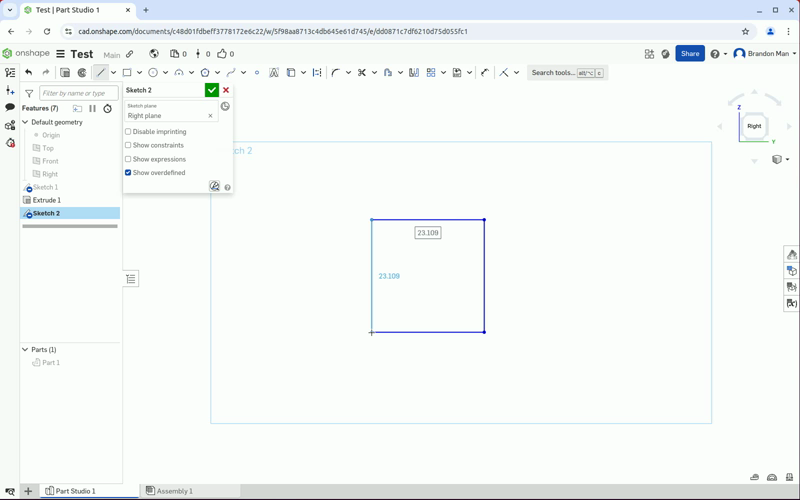
key(esc)
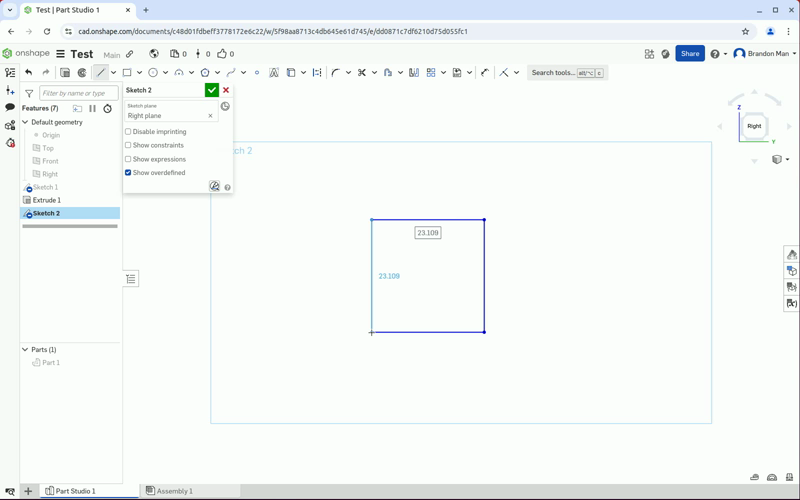
mouse_move(450, 293)
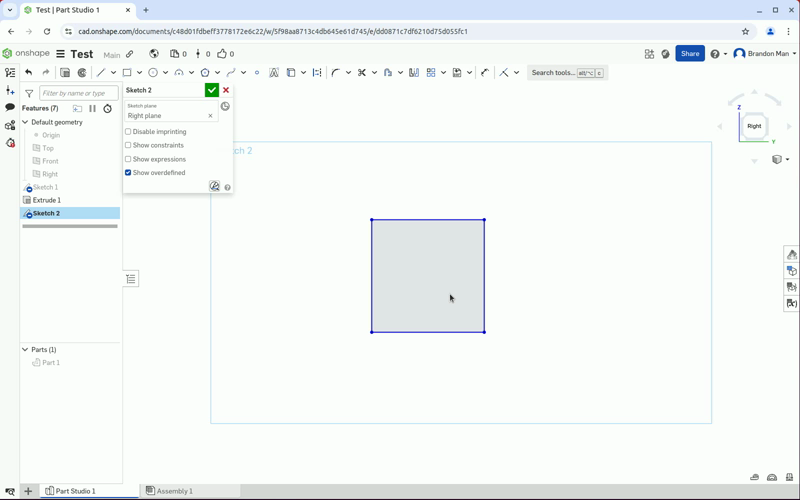
click(450, 293)
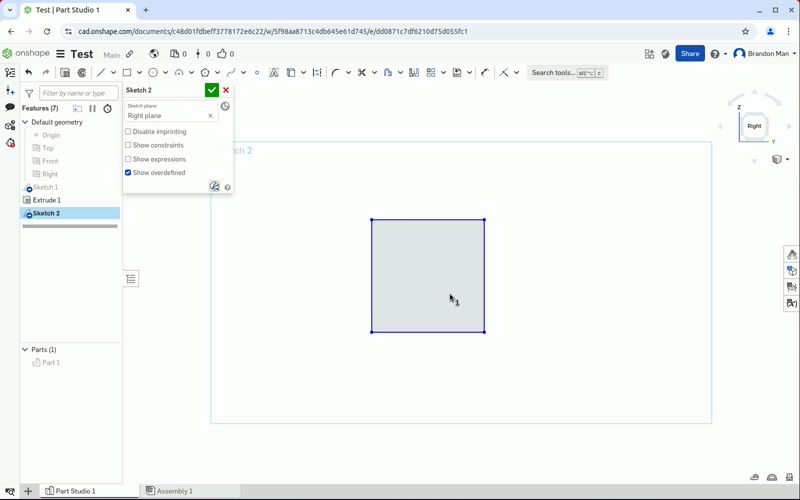
mouse_move(73, 352)
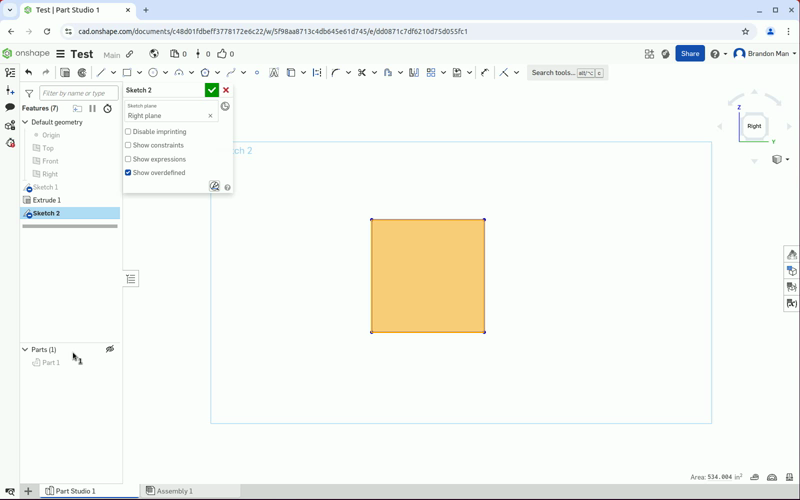
key(shift+y)
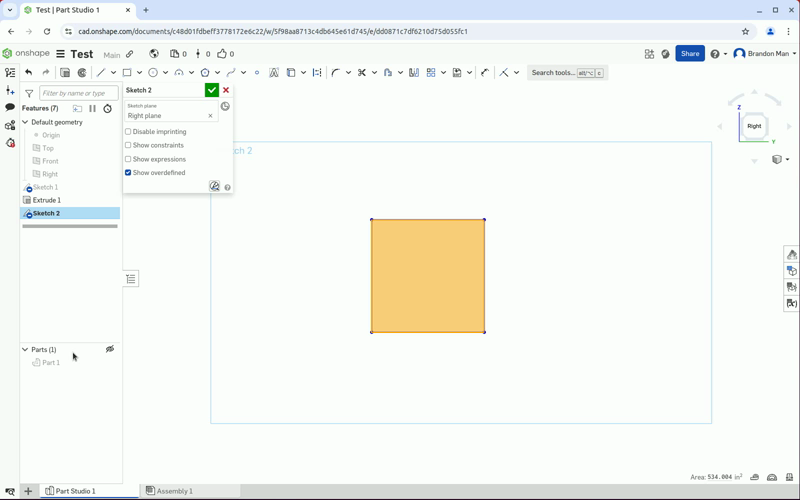
key(shift+e)
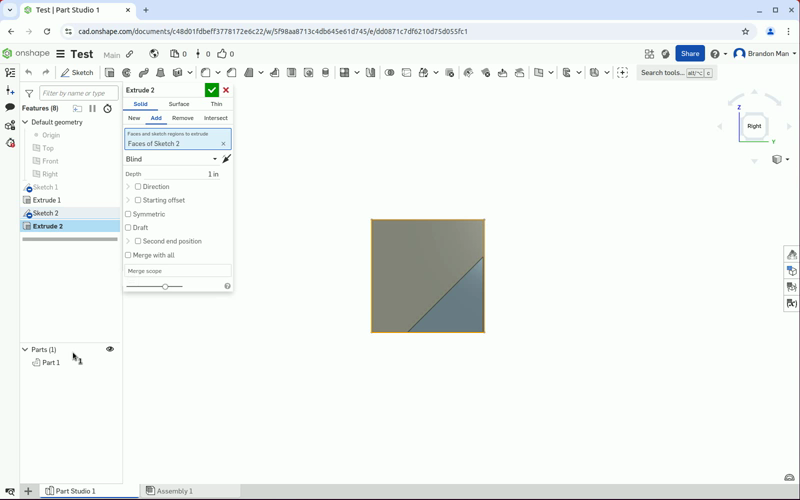
mouse_move(143, 106)
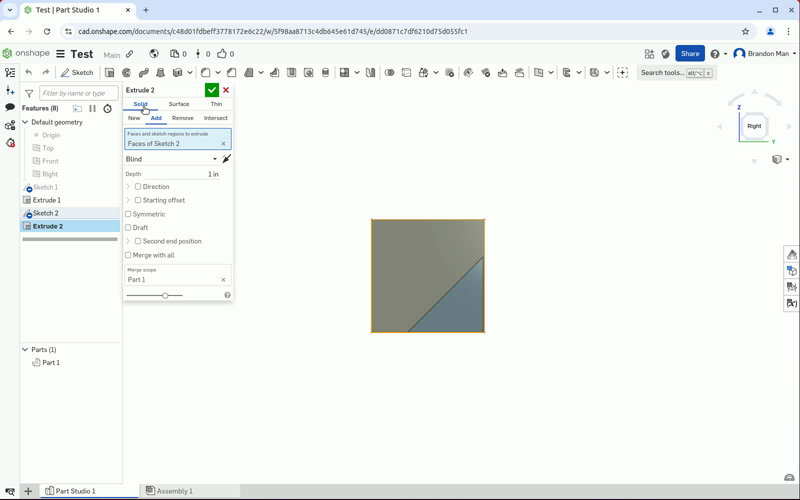
click(143, 106)
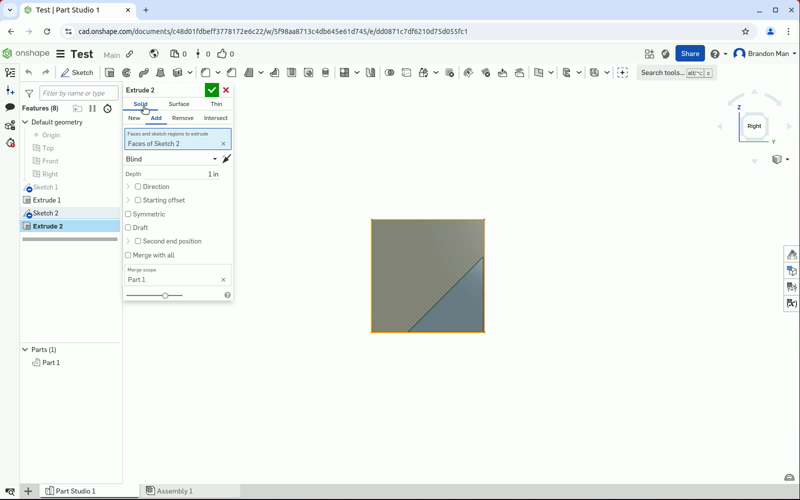
mouse_move(137, 120)
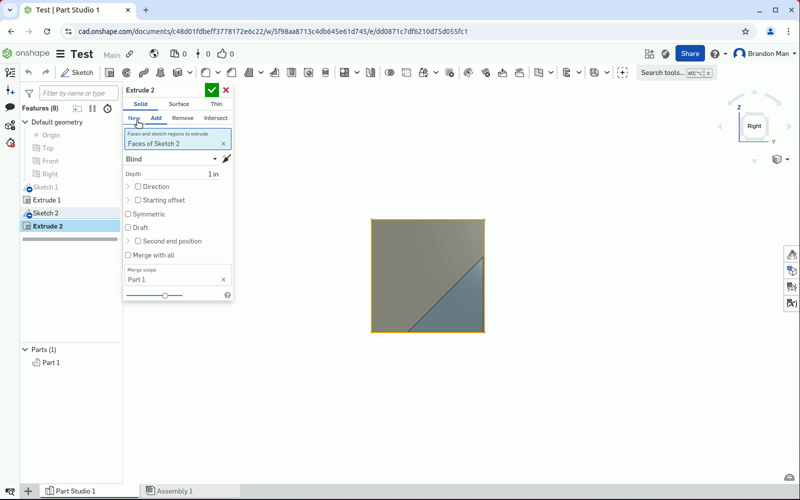
click(137, 120)
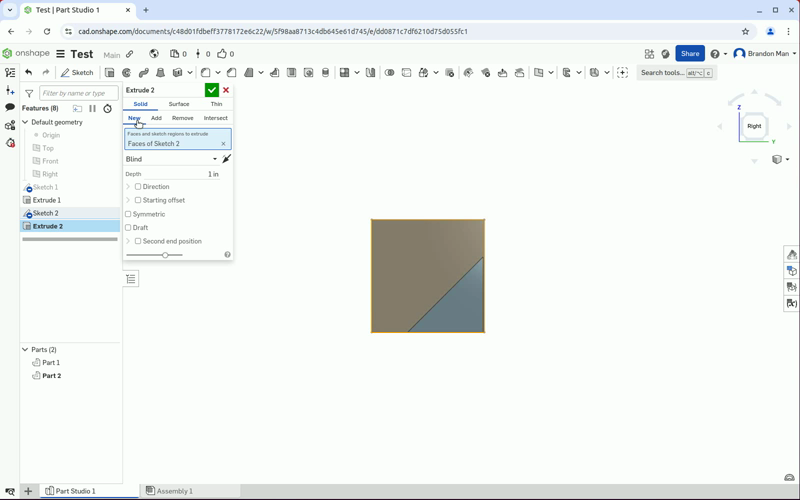
key(tab, 4)
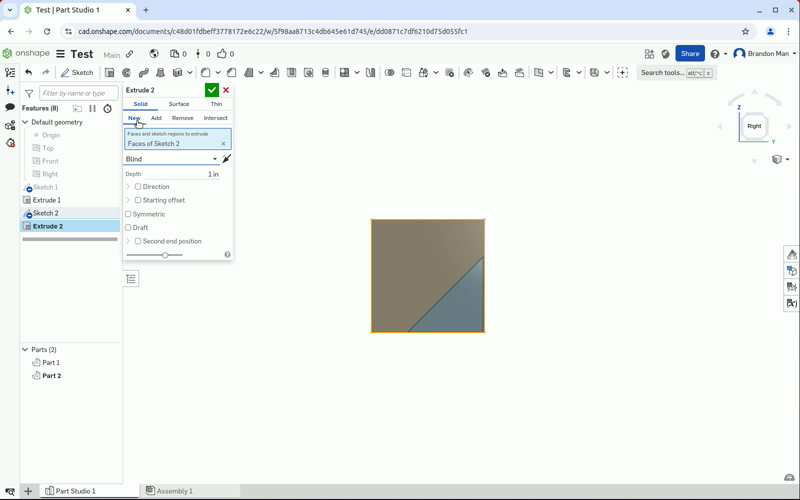
text(-23.108)
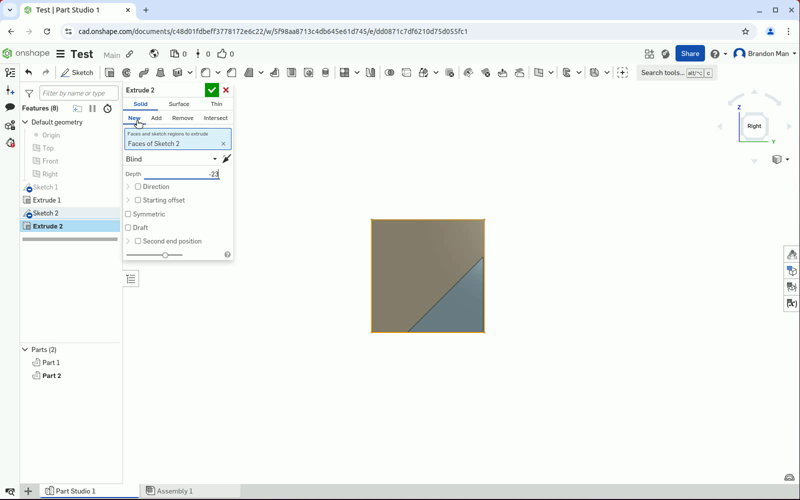
key(enter)
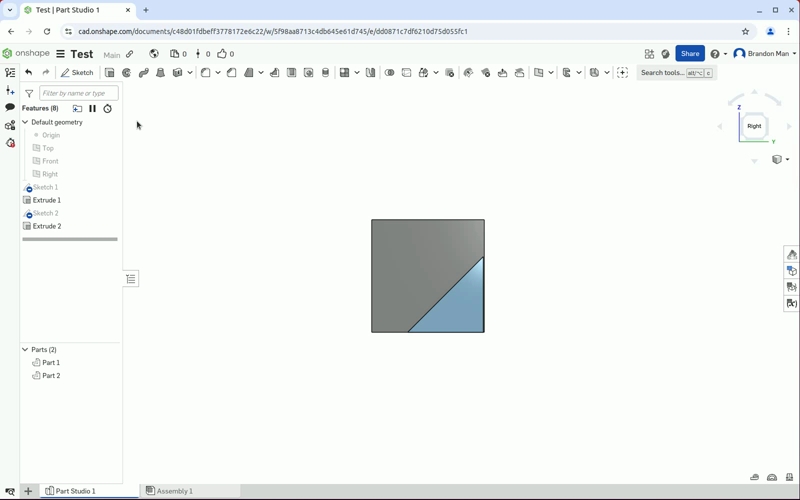
key(shift+h)
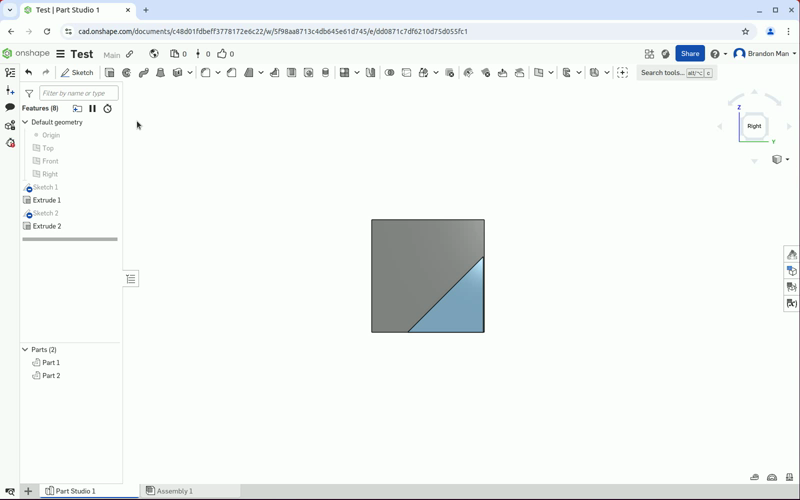
key(shift+h)
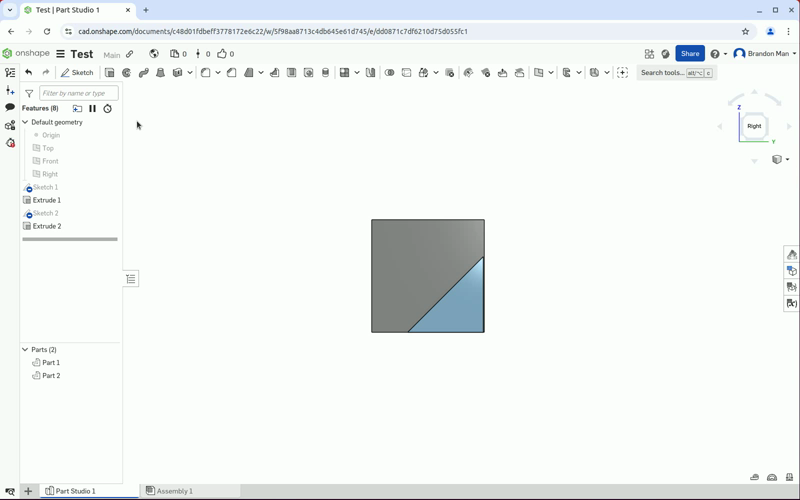
key(shift+7)
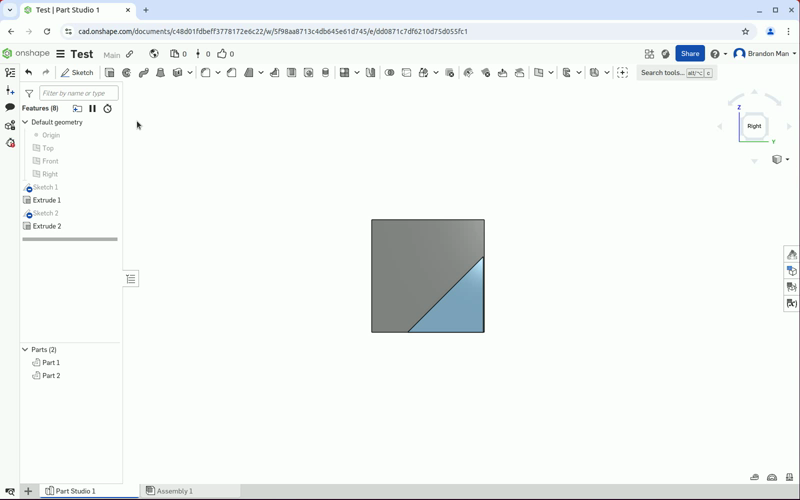
key(right, 2)
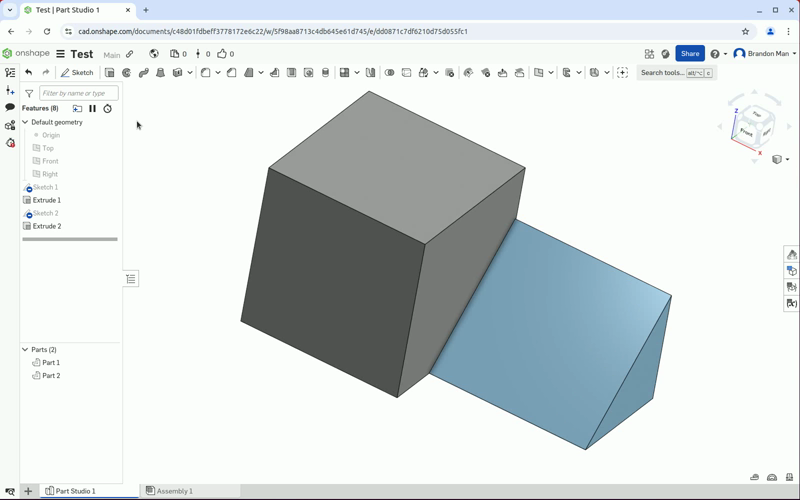
key(down, 2)
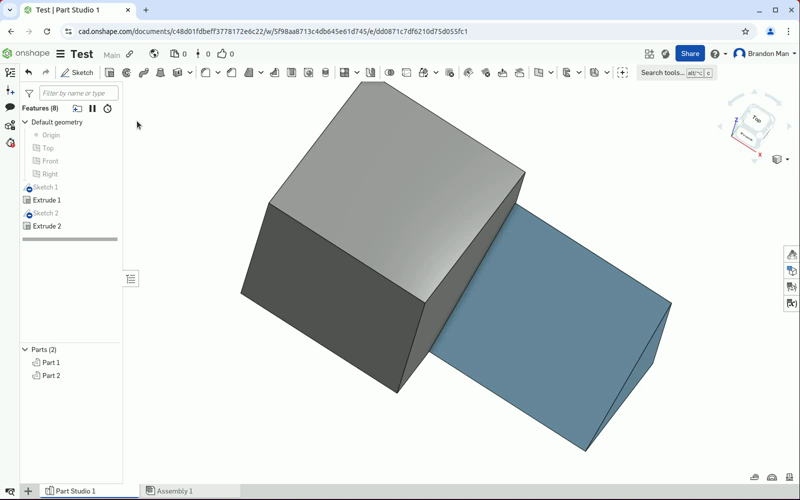
key(up, 2)
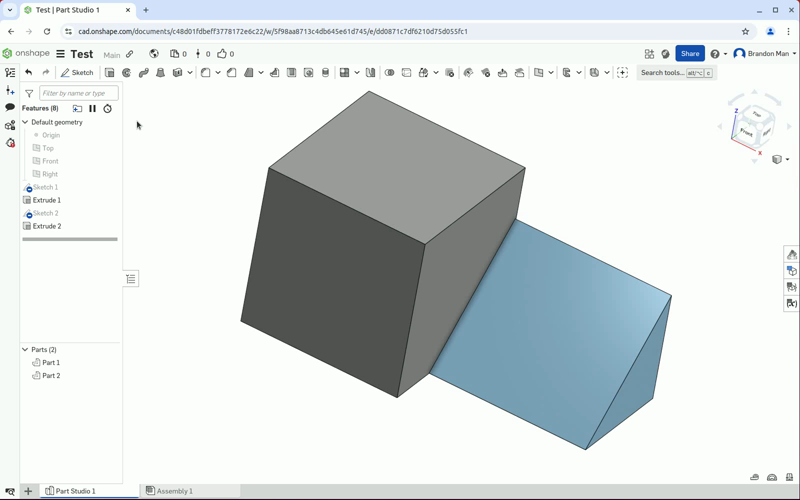
key(left, 2)
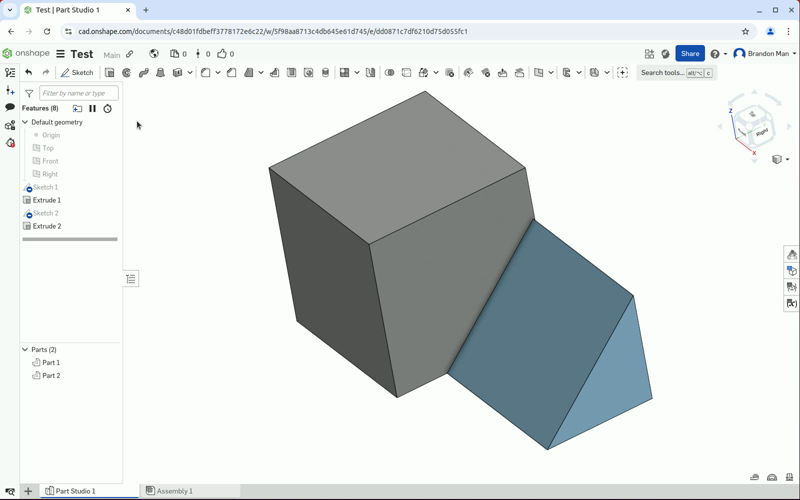
mouse_move(73, 189)
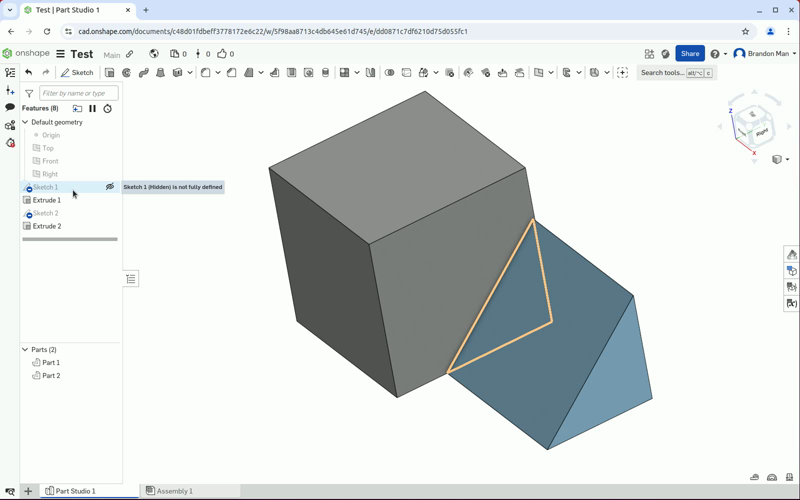
click(73, 189)